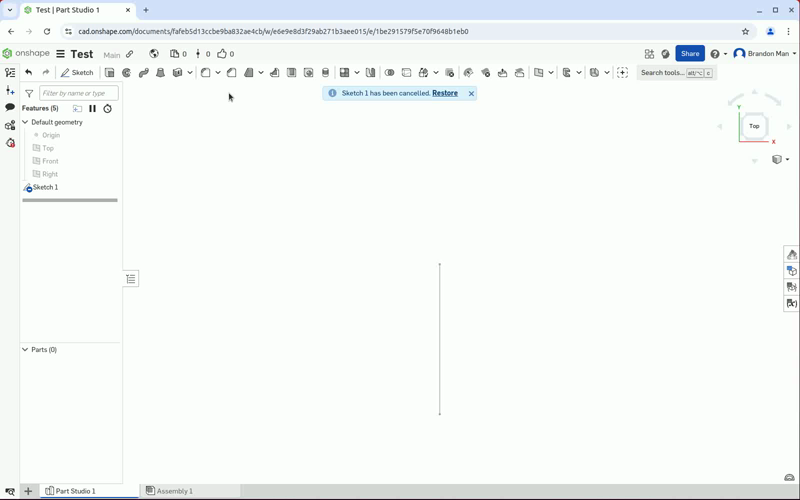
key(shift+h)
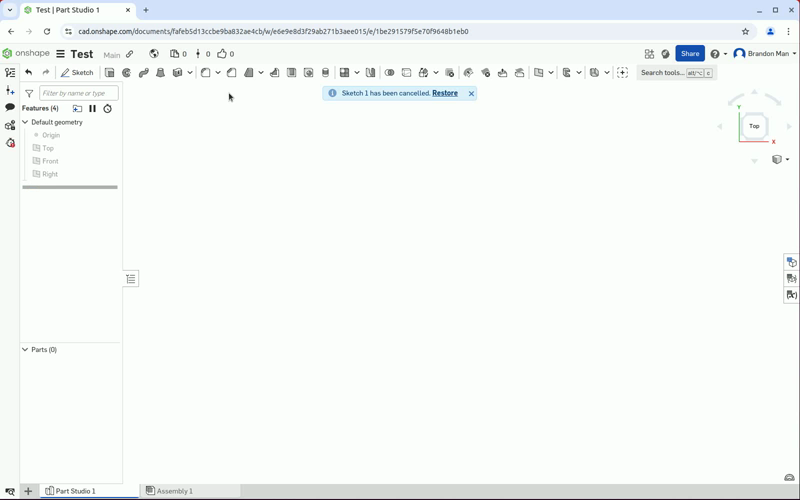
mouse_move(73, 352)
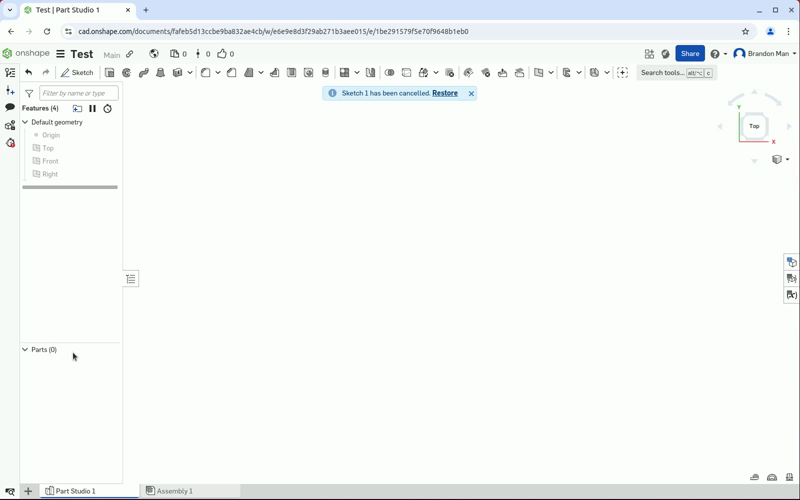
key(y)
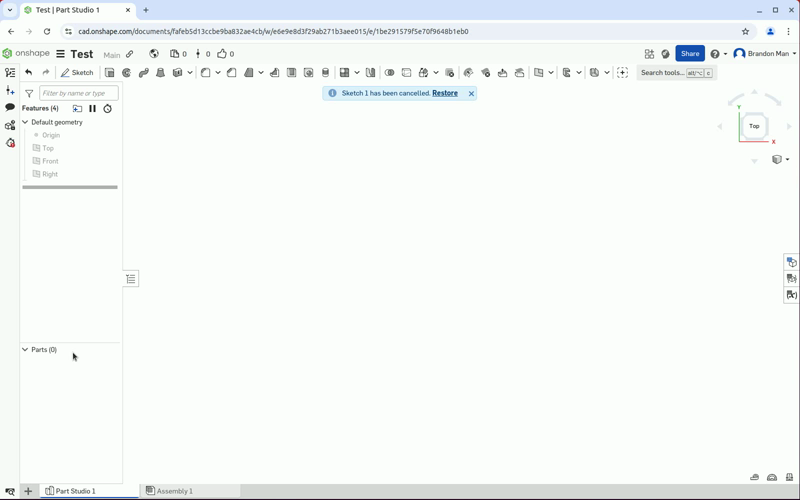
key(shift+p)
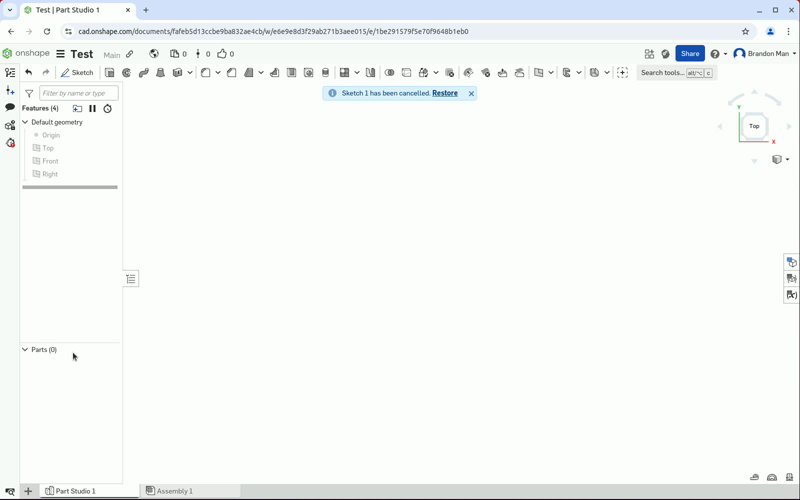
key(space)
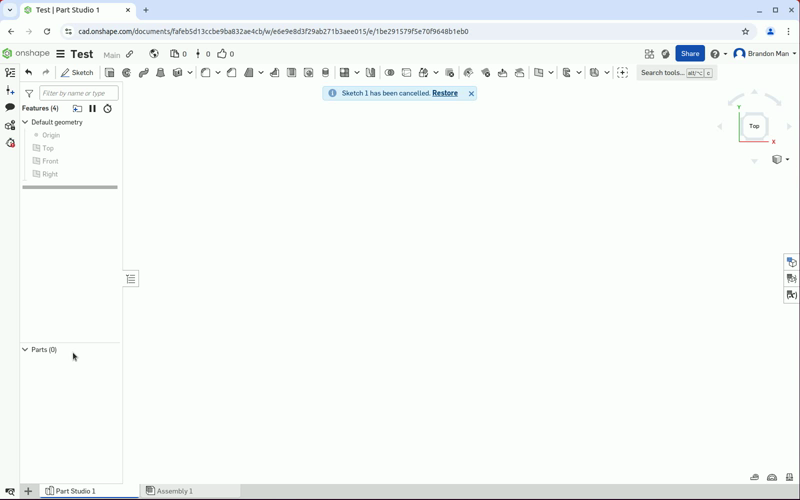
key_down(shift)
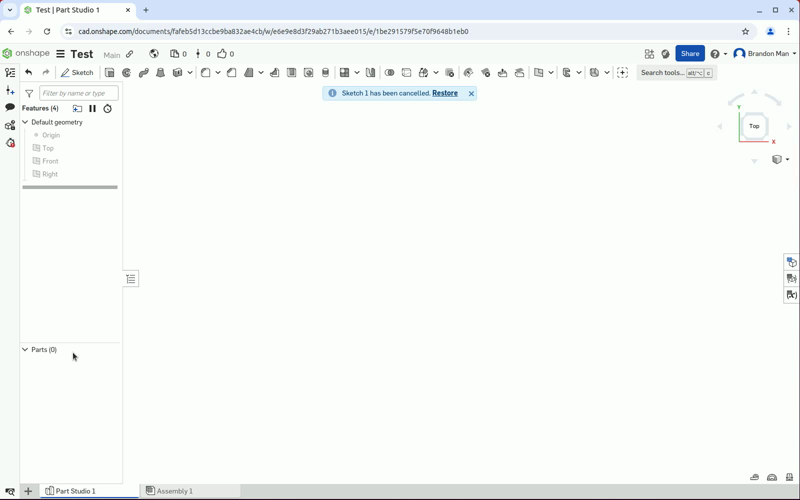
key(up)
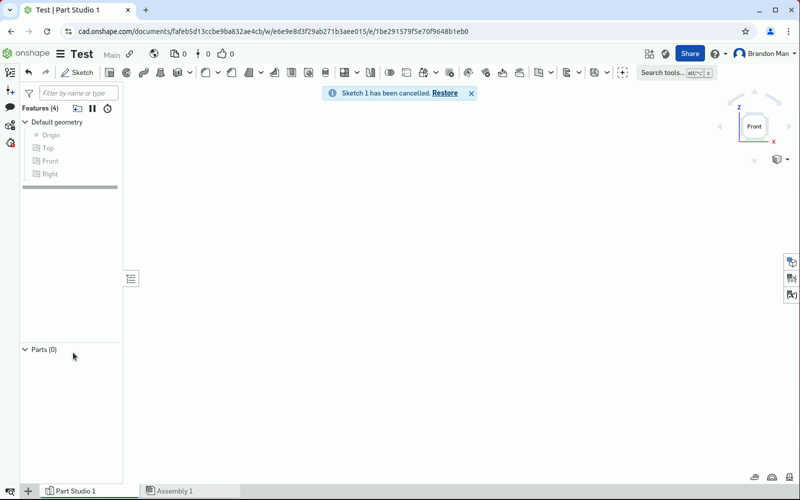
key_up(shift)
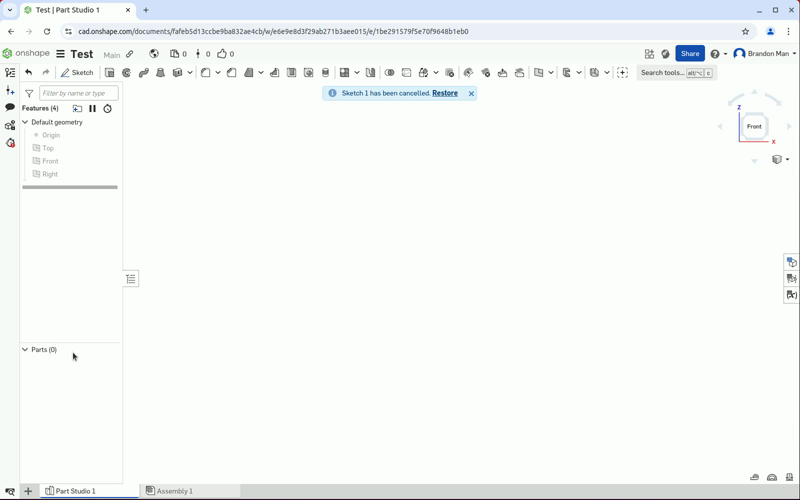
mouse_move(73, 352)
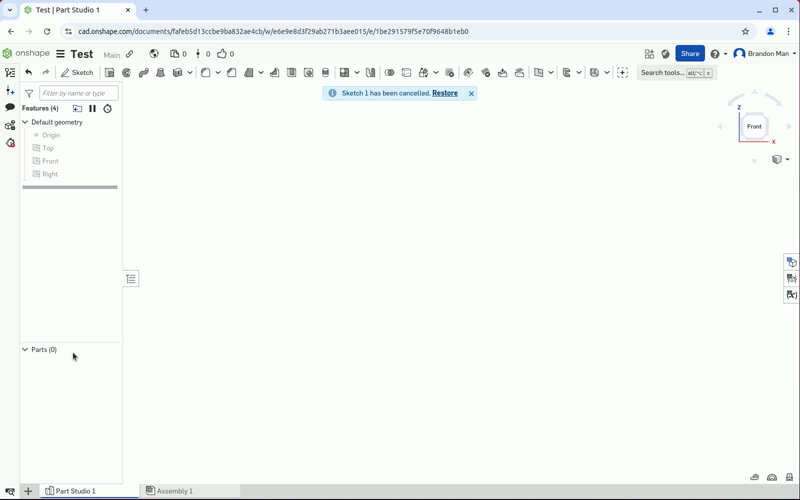
key(shift+y)
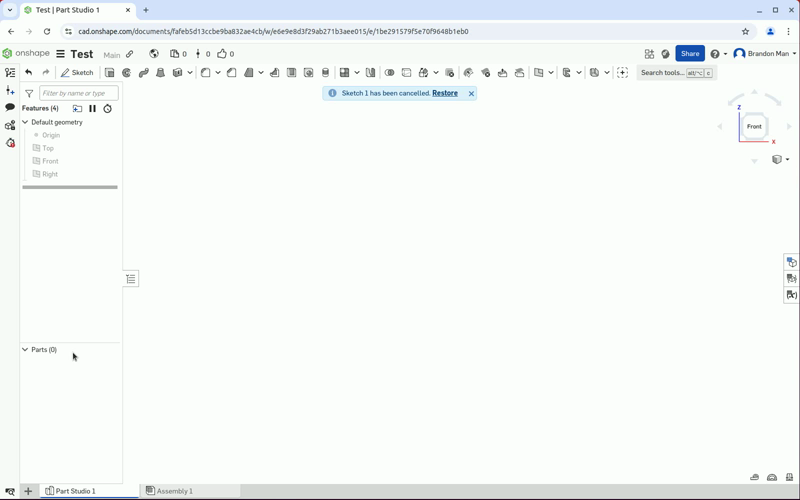
key(shift+s)
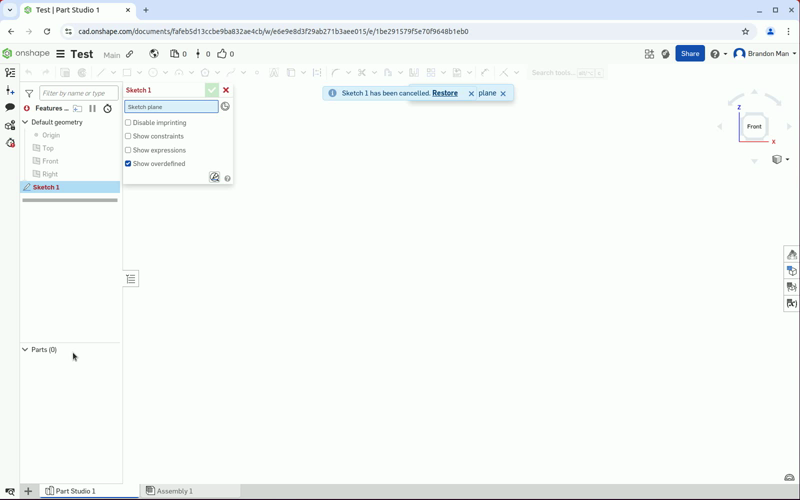
mouse_move(73, 163)
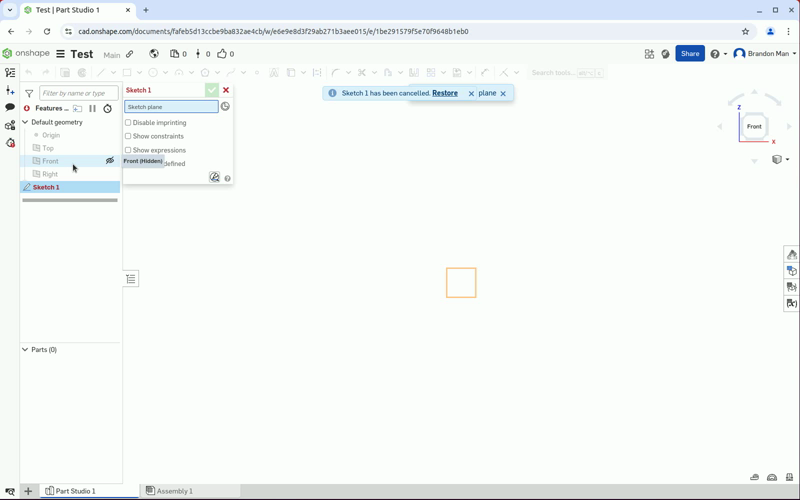
click(73, 163)
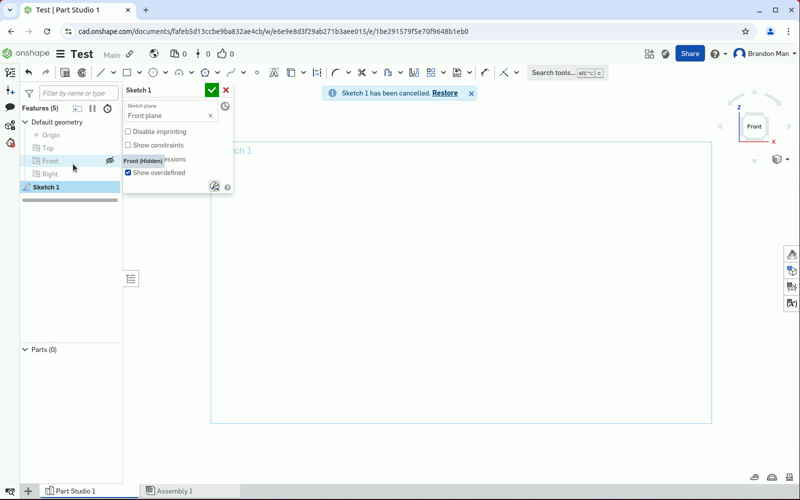
mouse_move(73, 352)
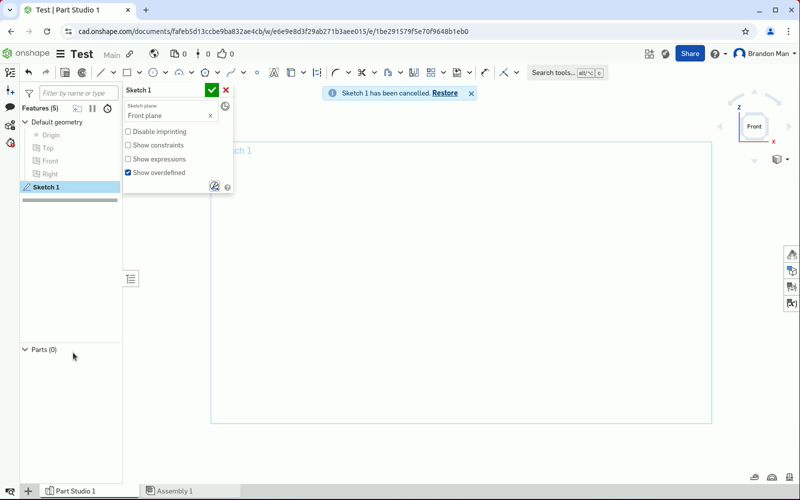
key(y)
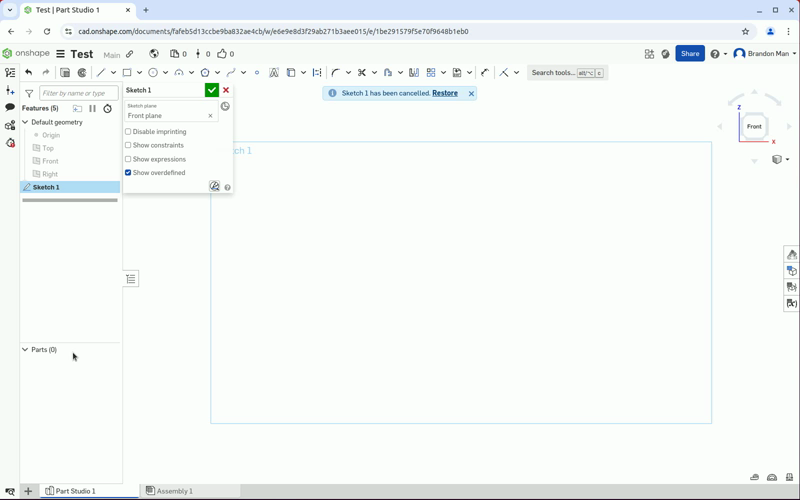
key(l)
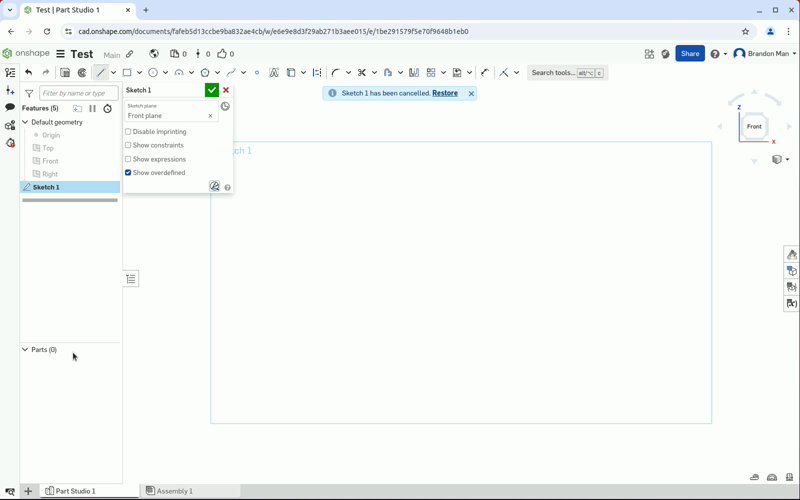
key_down(shift)
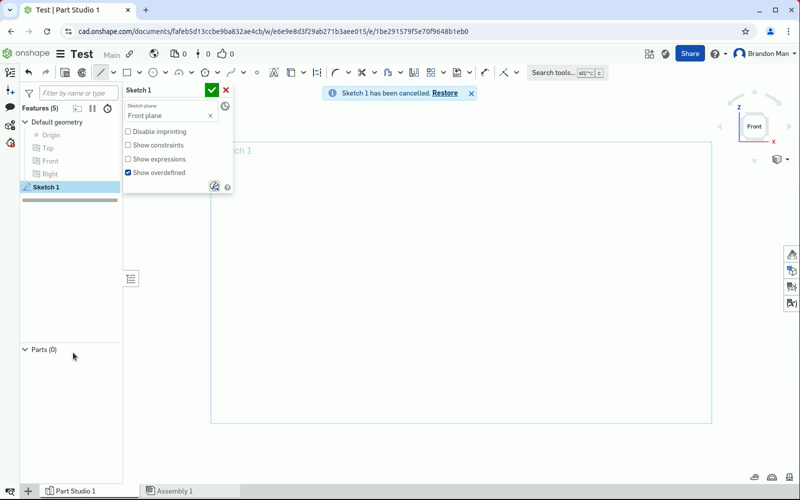
mouse_move(348, 261)
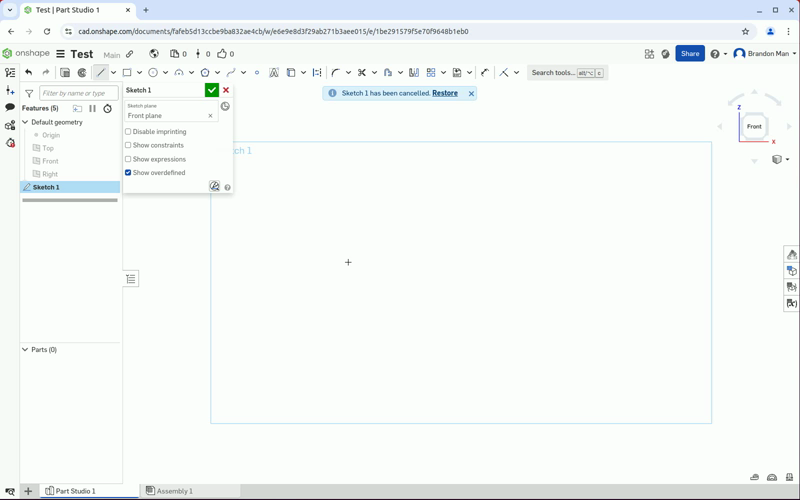
click(348, 261)
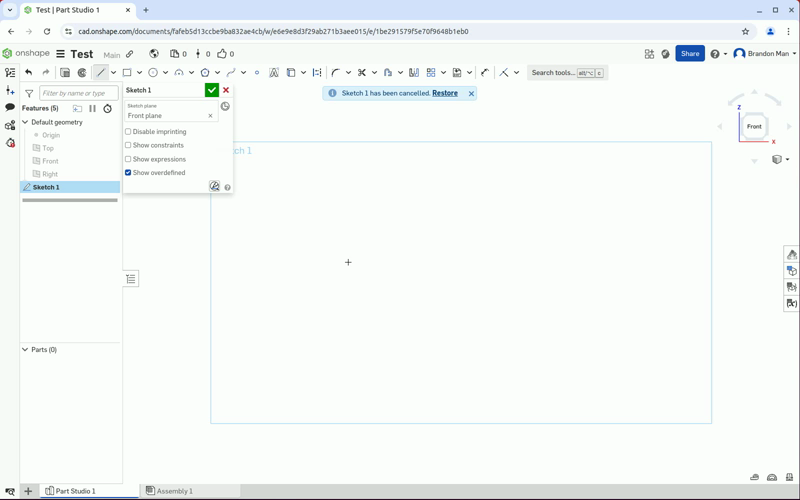
key_up(shift)
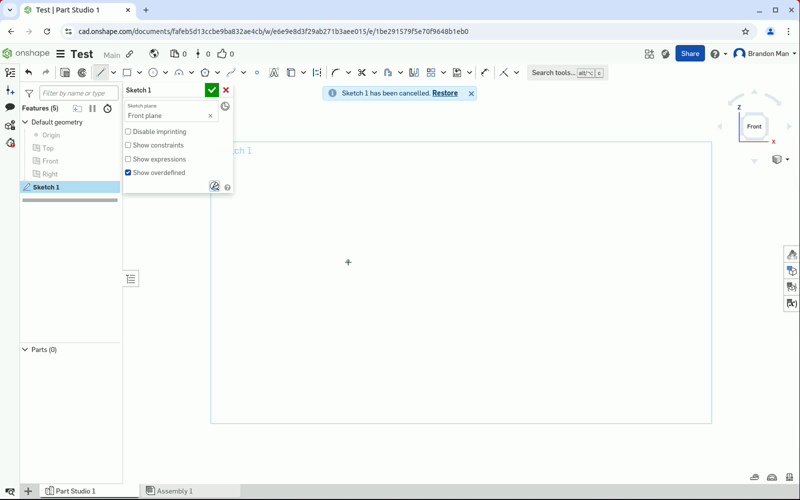
key_down(shift)
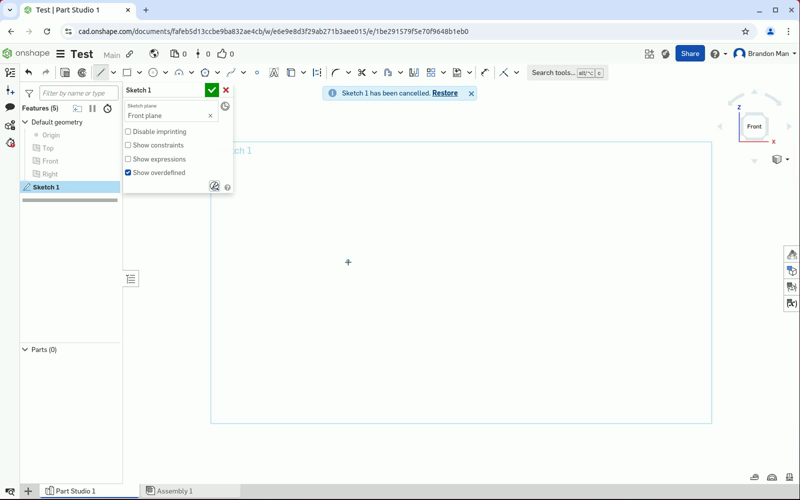
mouse_move(378, 261)
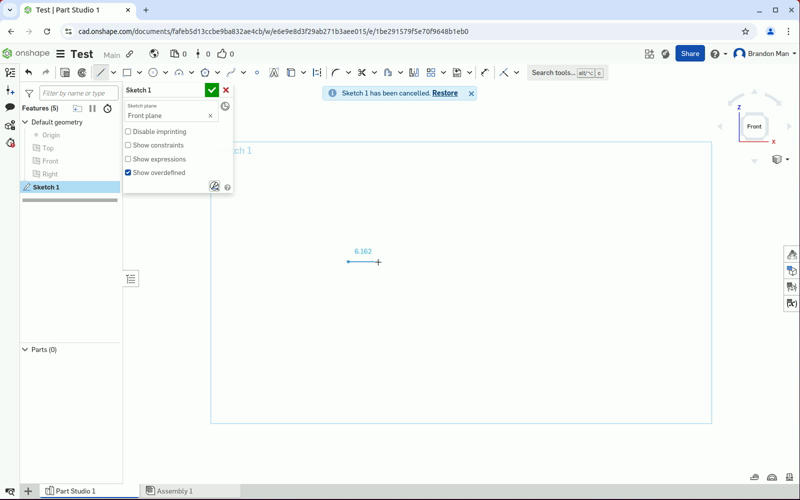
mouse_move(386, 261)
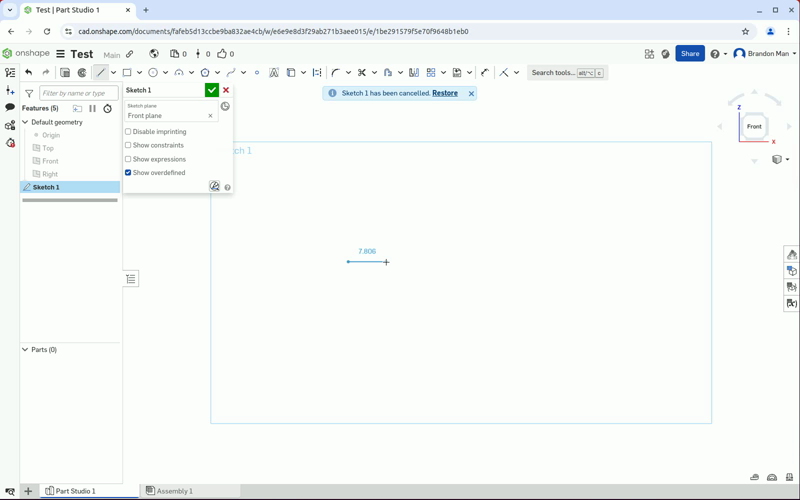
click(386, 261)
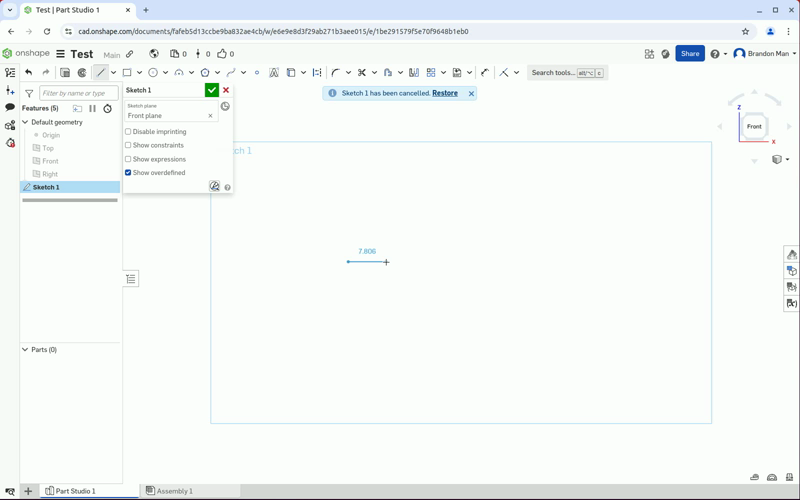
key_up(shift)
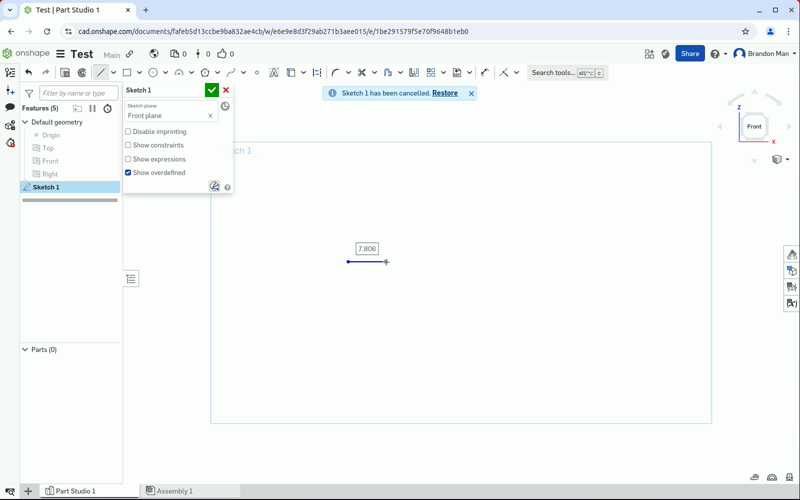
key_down(shift)
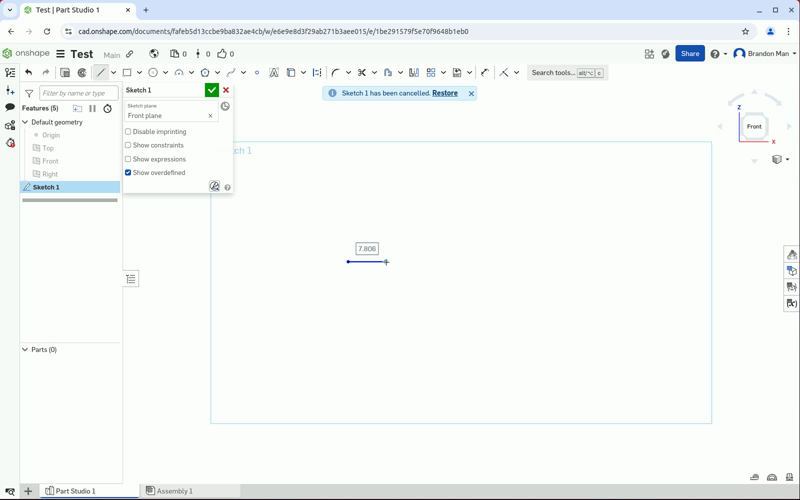
mouse_move(416, 261)
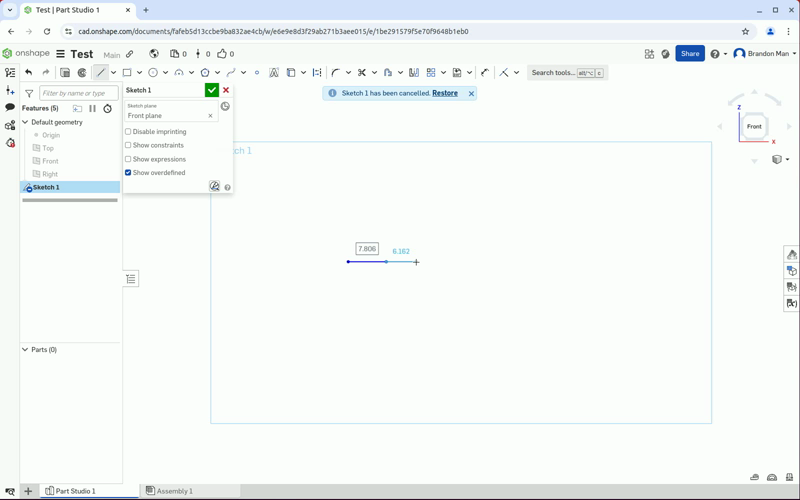
mouse_move(386, 204)
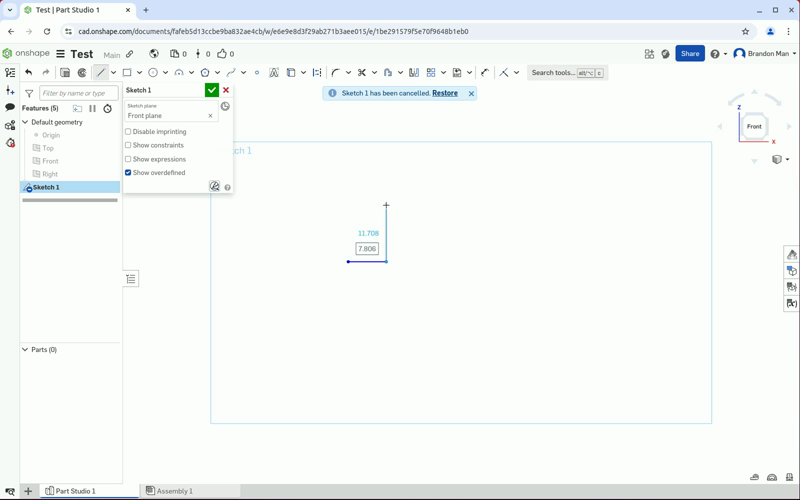
click(386, 204)
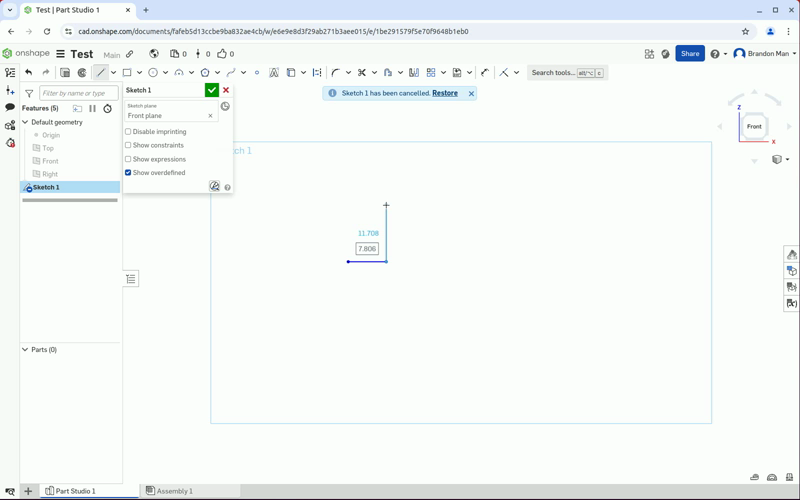
key_up(shift)
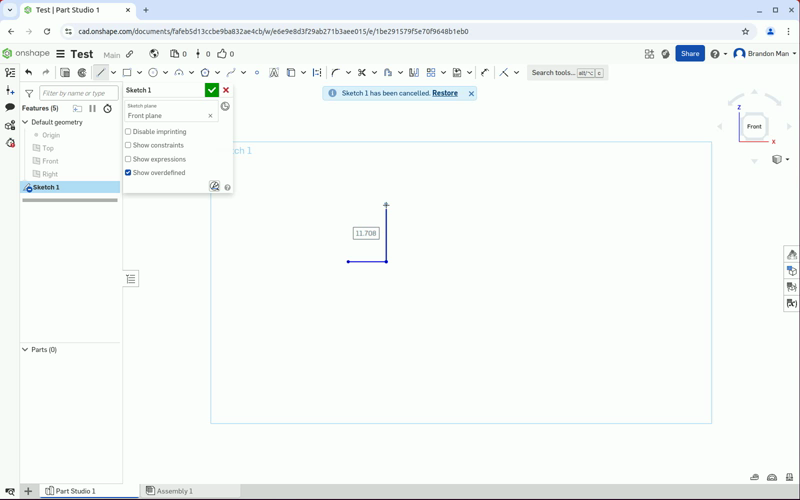
key_down(shift)
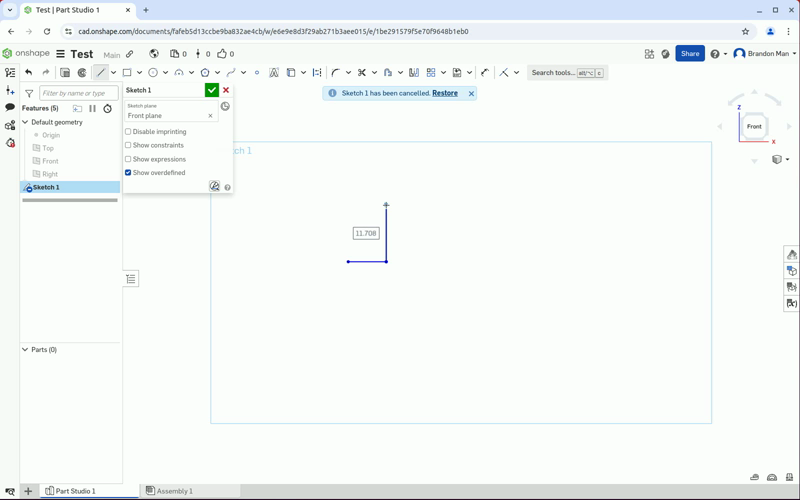
mouse_move(416, 204)
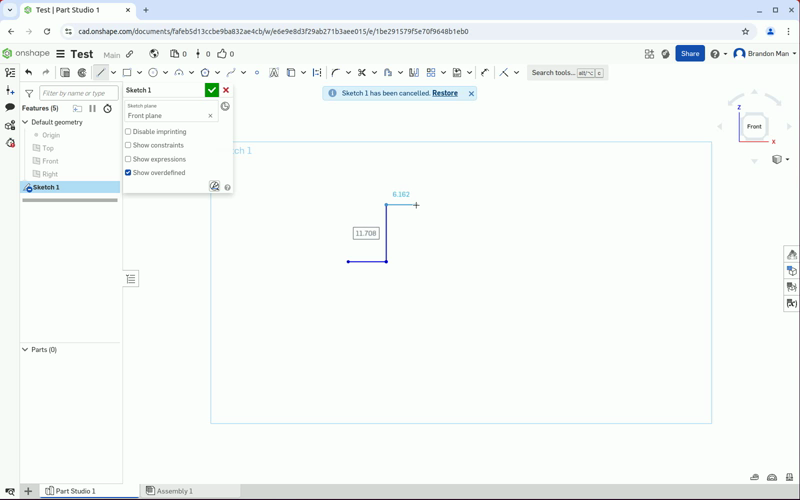
mouse_move(348, 204)
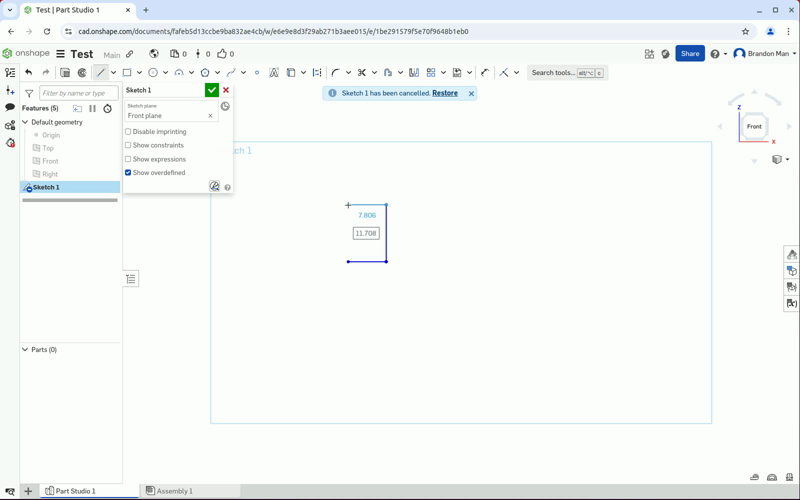
click(348, 204)
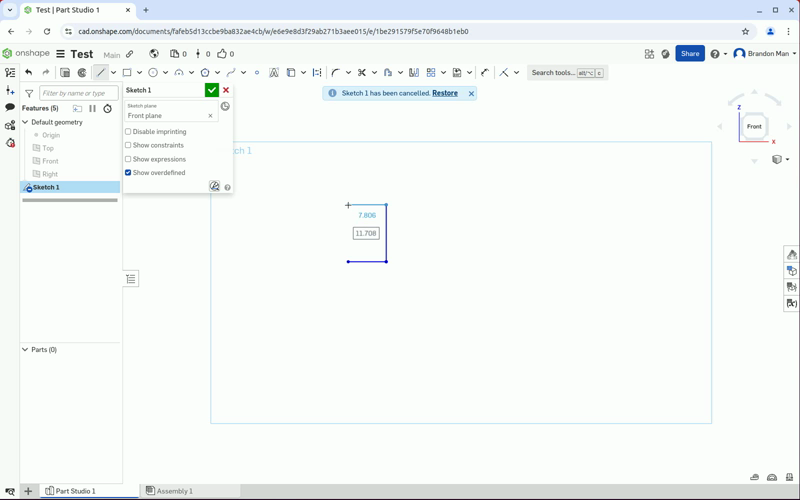
key_up(shift)
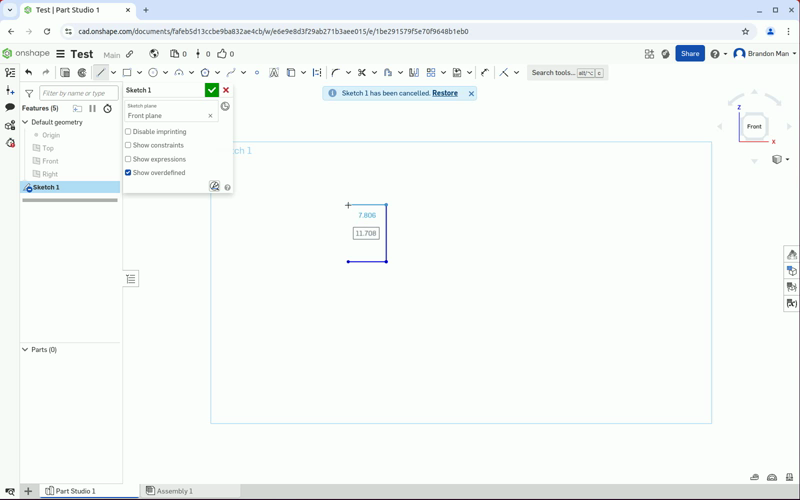
mouse_move(378, 204)
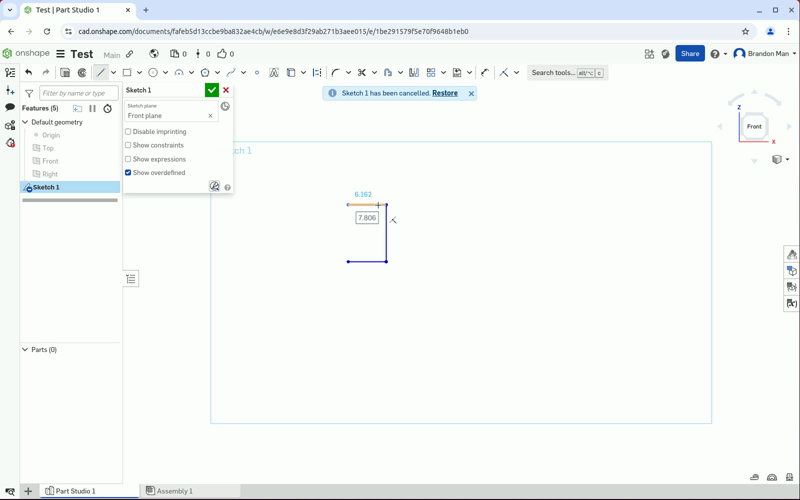
key_down(shift)
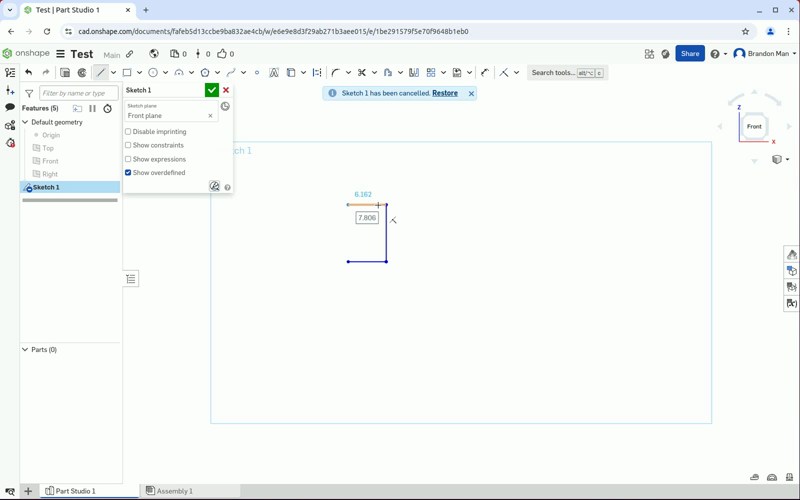
mouse_move(348, 261)
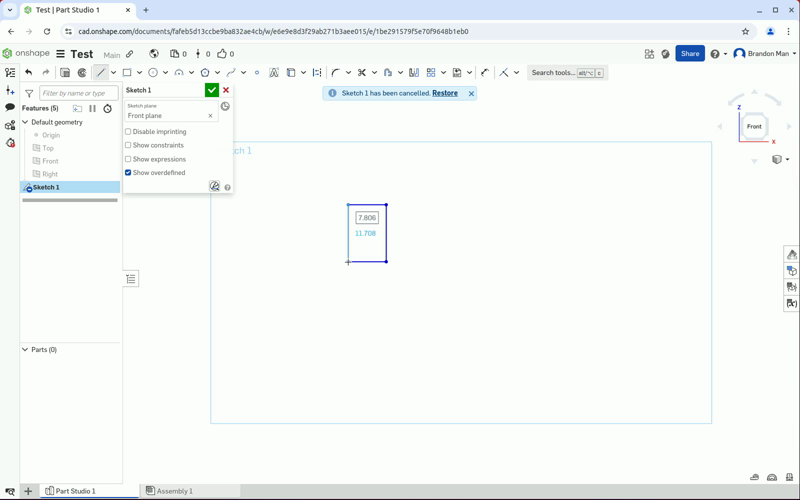
key_up(shift)
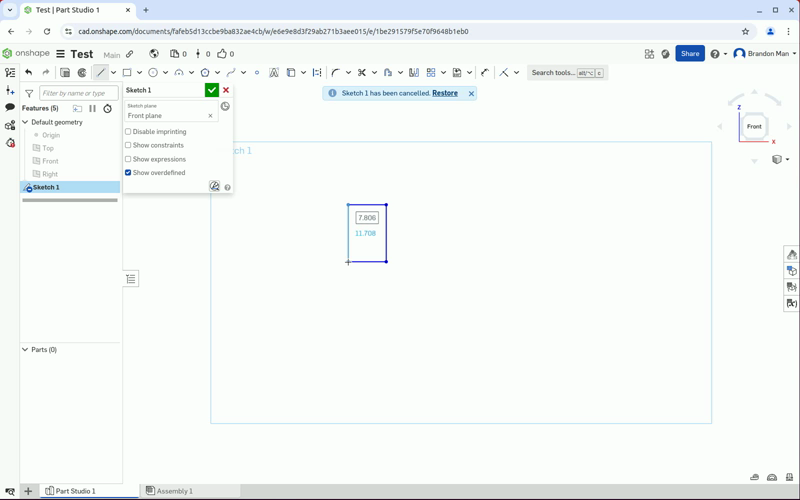
click(348, 261)
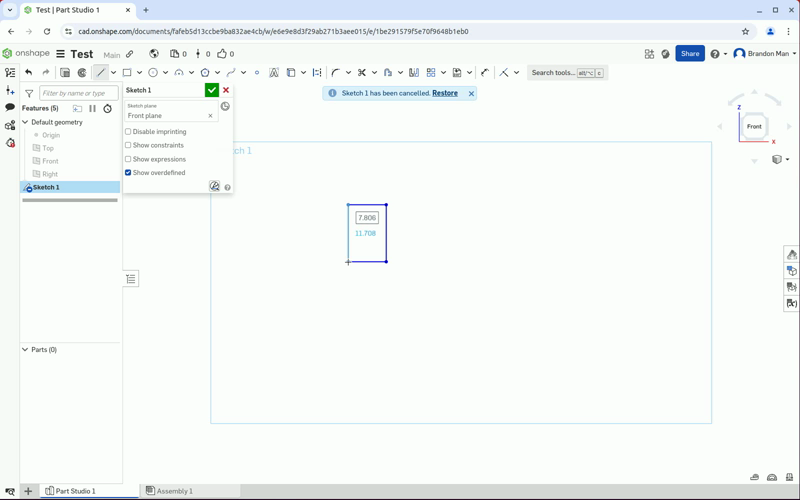
key(esc)
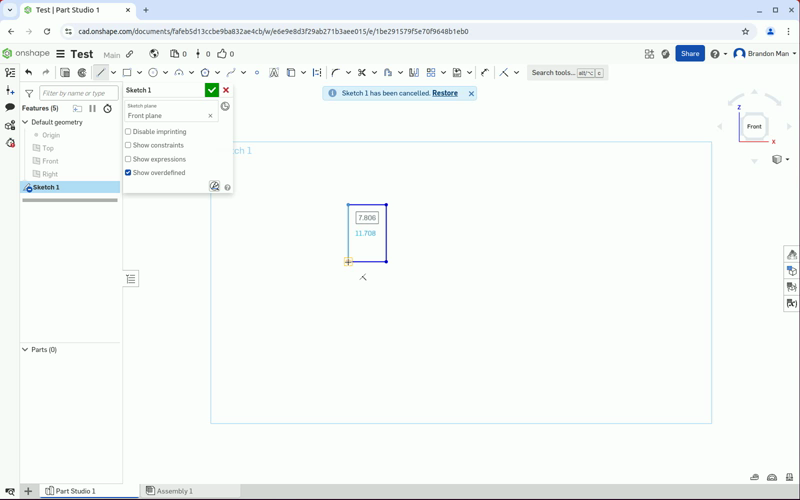
mouse_move(361, 227)
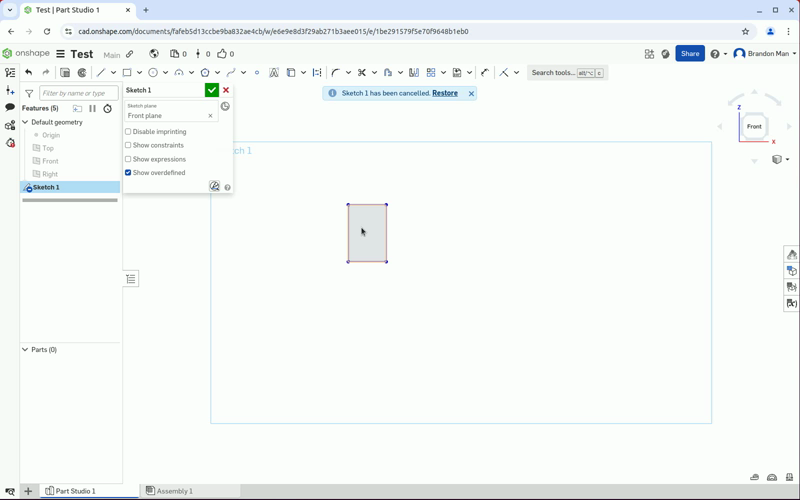
click(361, 227)
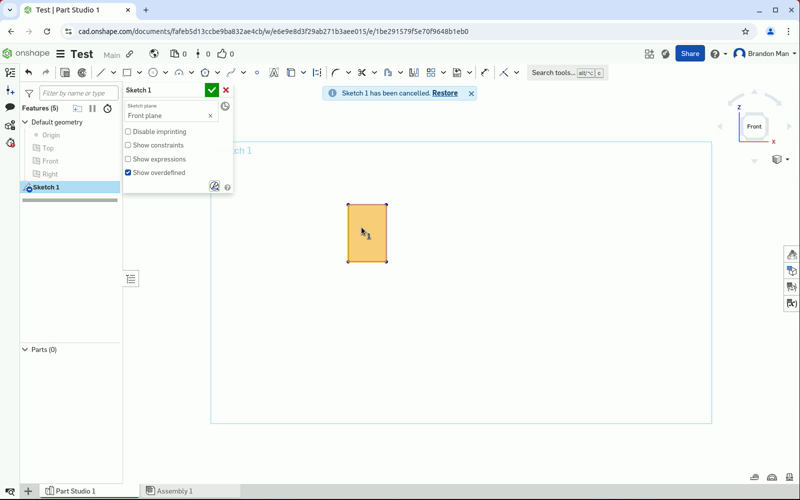
mouse_move(73, 352)
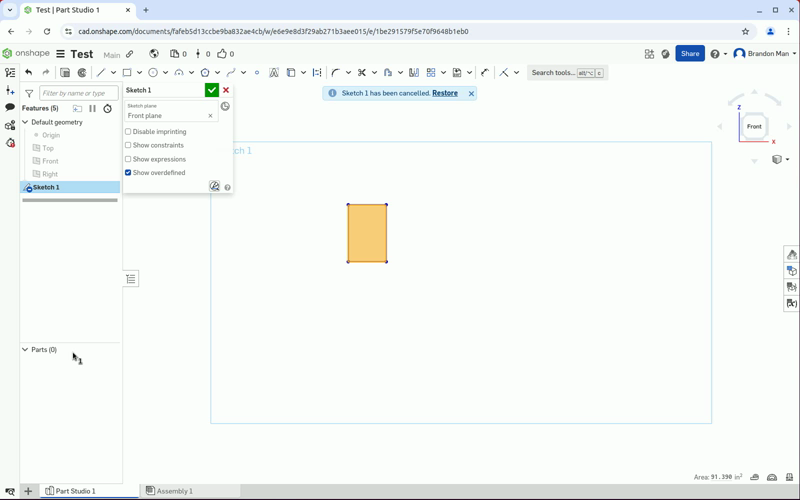
key(shift+y)
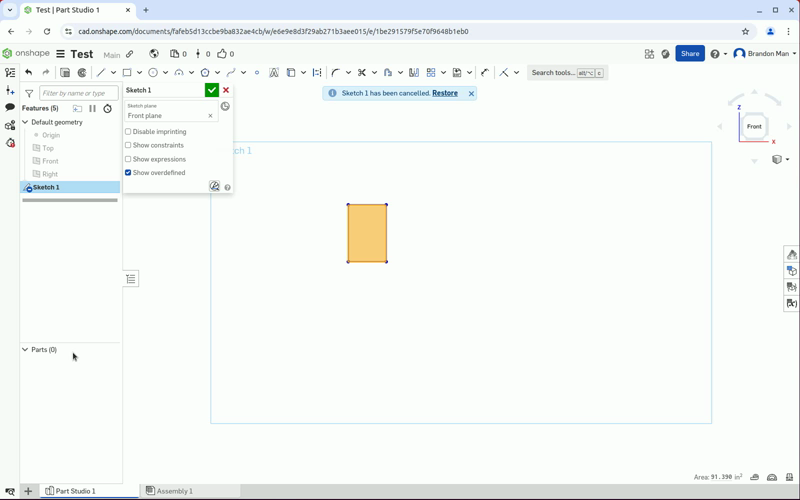
key(shift+e)
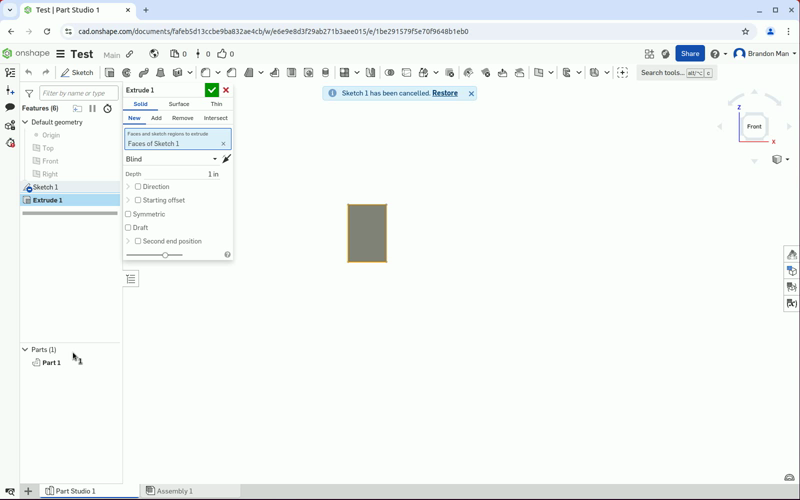
mouse_move(143, 106)
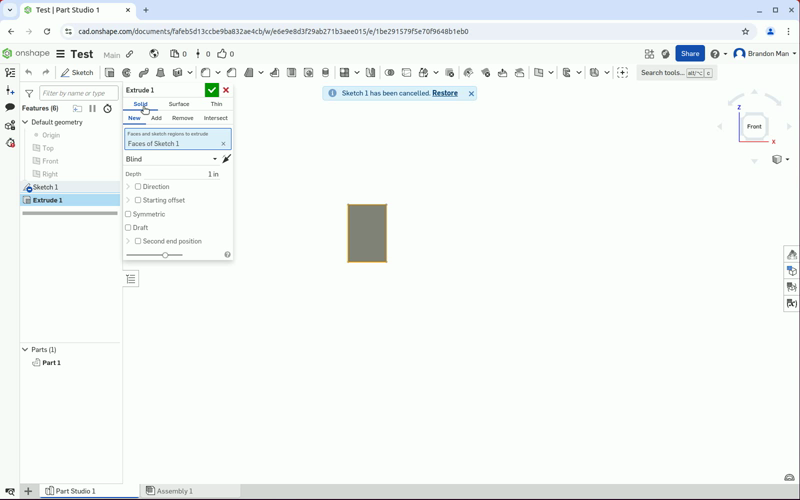
click(143, 106)
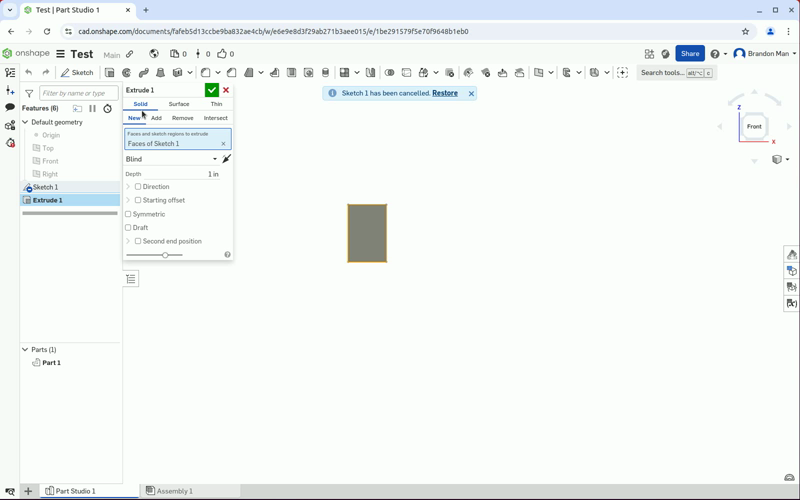
mouse_move(137, 120)
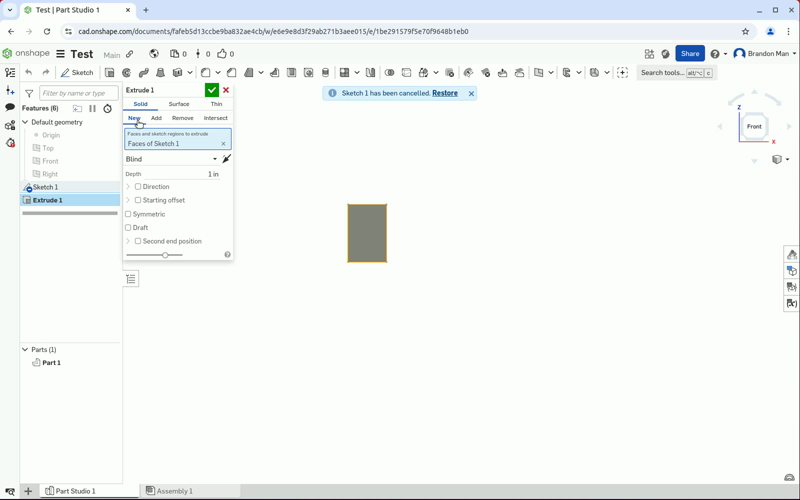
click(137, 120)
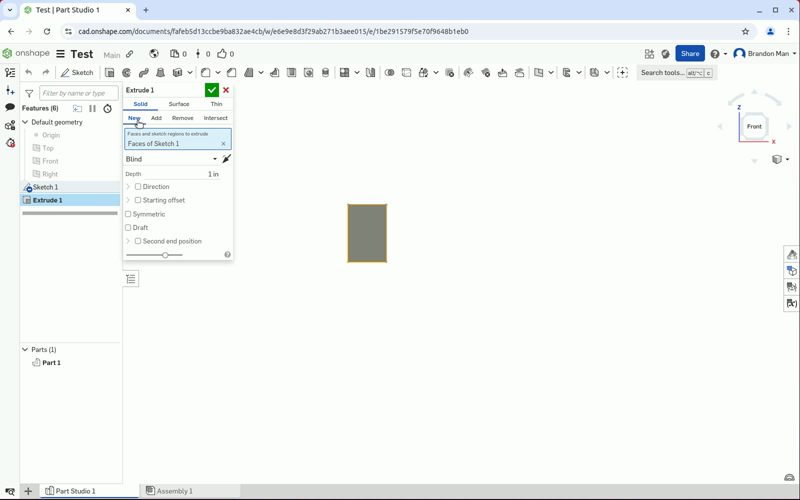
key(tab, 4)
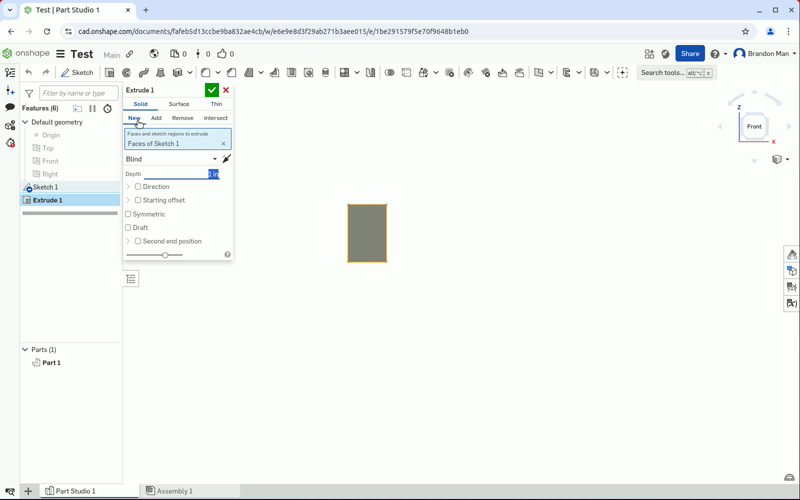
text(15.405)
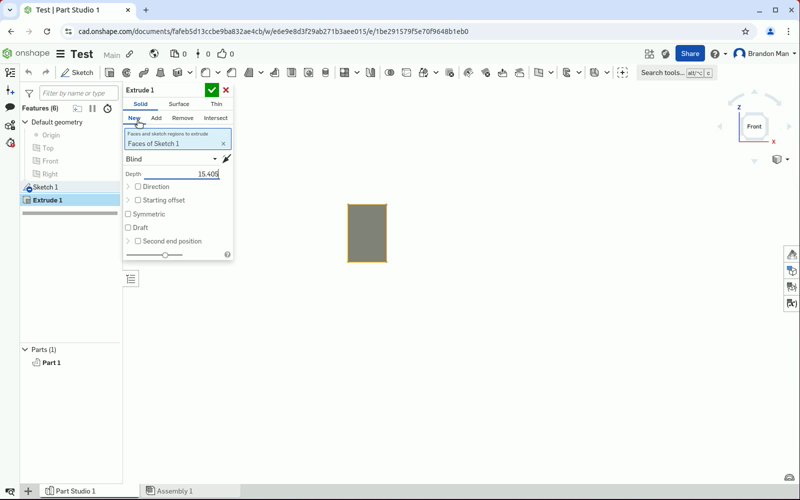
key(enter)
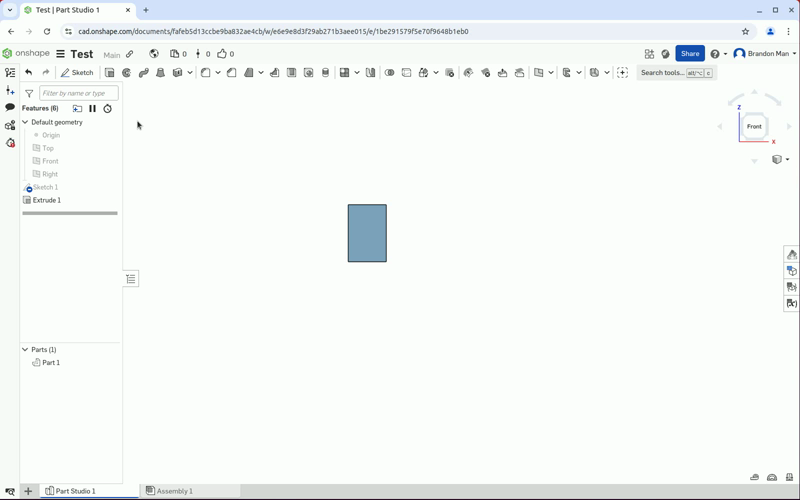
key(shift+h)
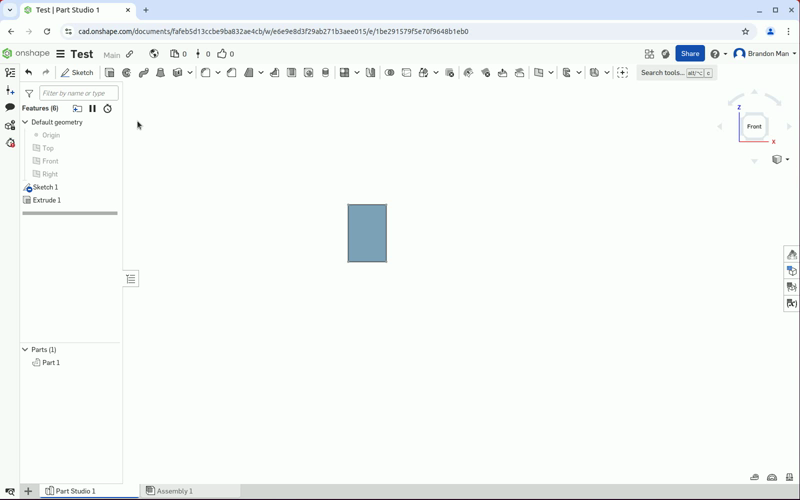
key(shift+h)
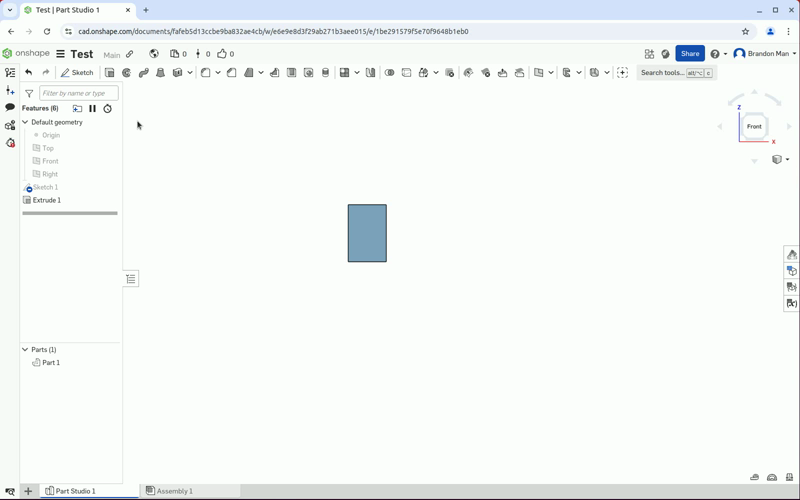
mouse_move(73, 189)
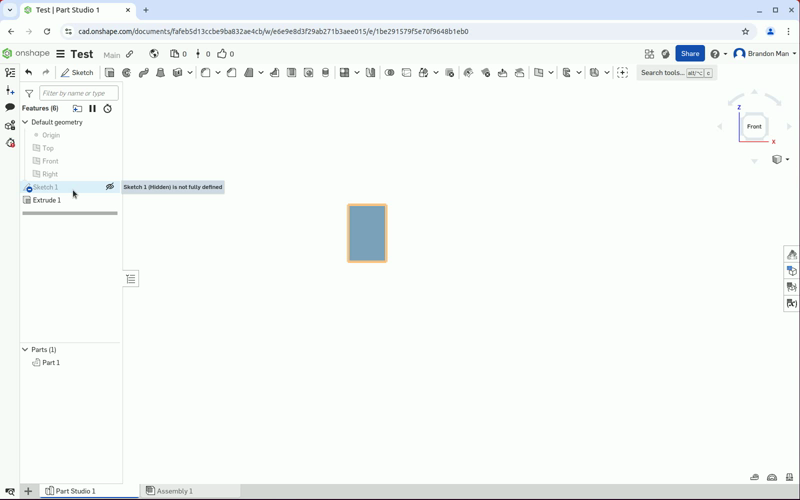
click(73, 189)
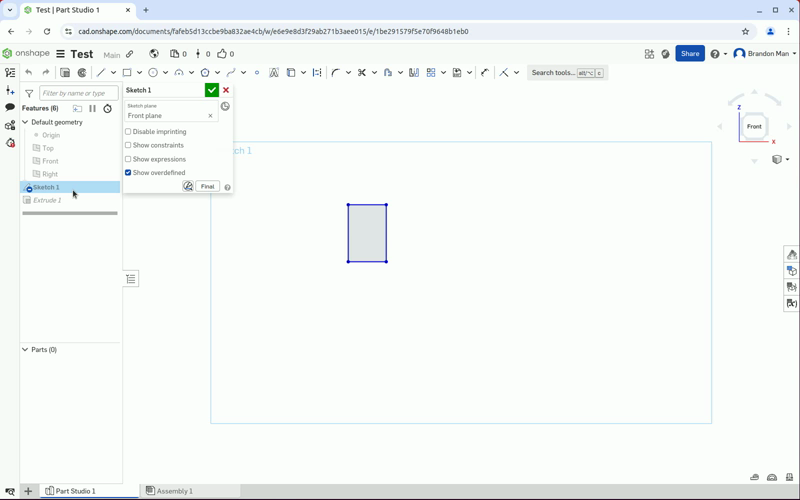
mouse_move(229, 92)
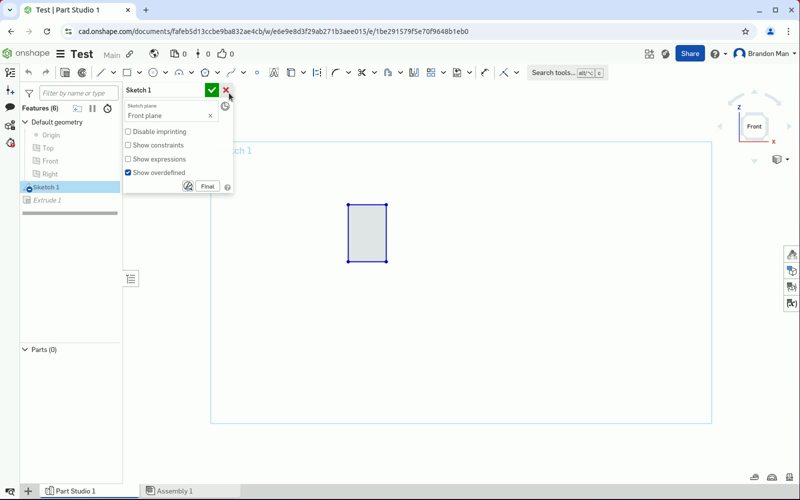
click(229, 92)
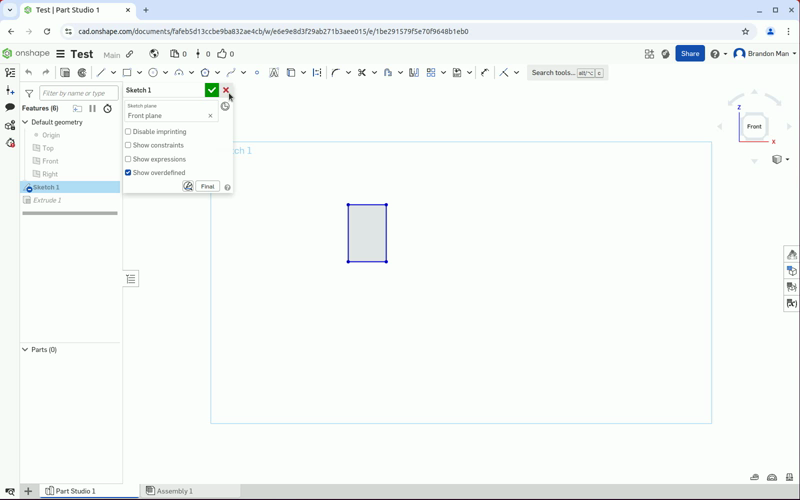
key(shift+s)
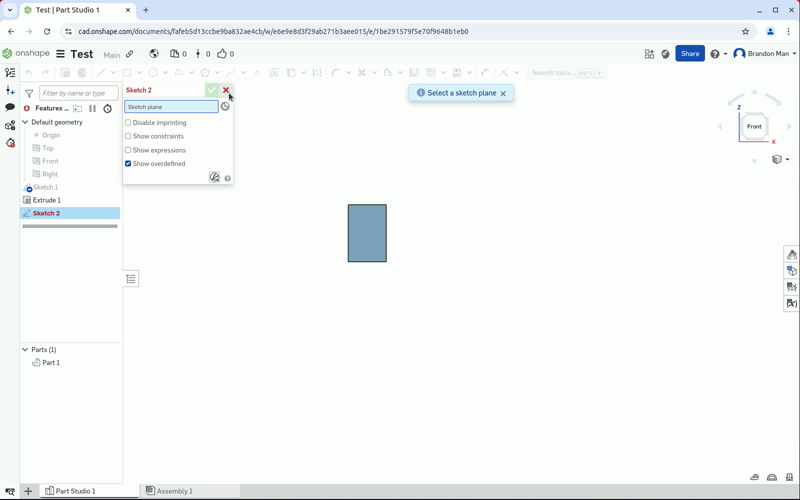
mouse_move(73, 163)
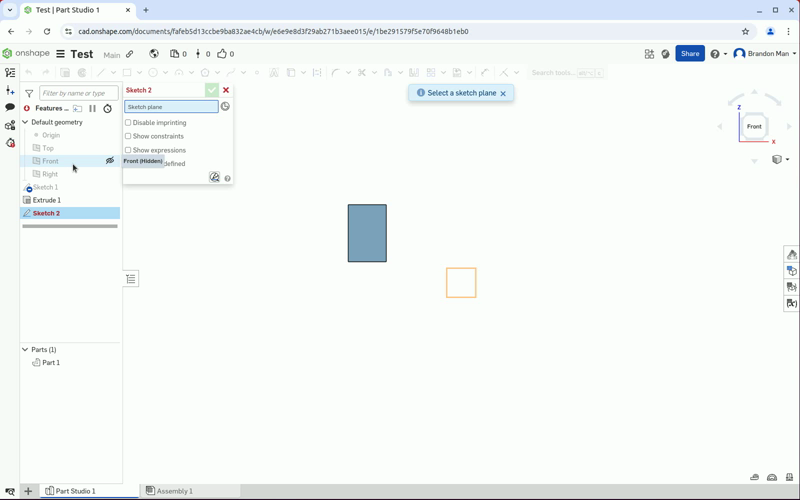
click(73, 163)
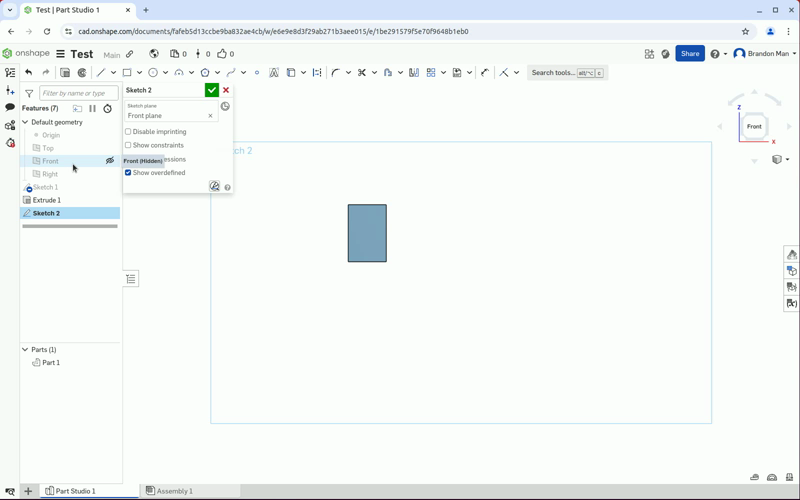
mouse_move(73, 352)
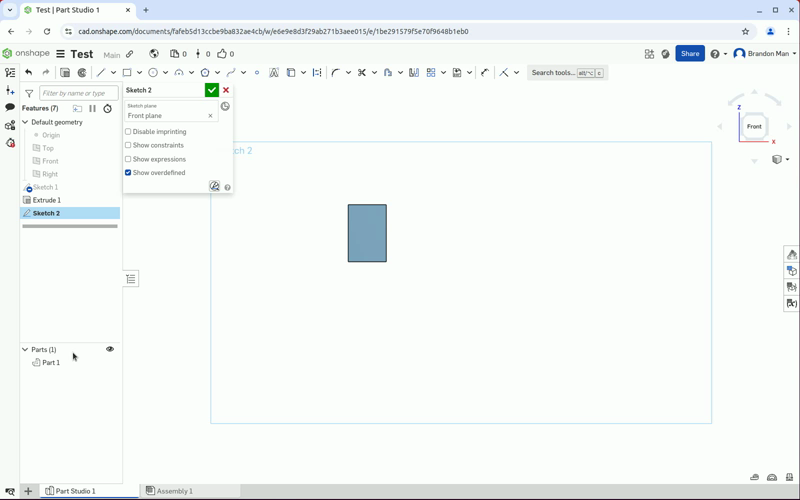
key(y)
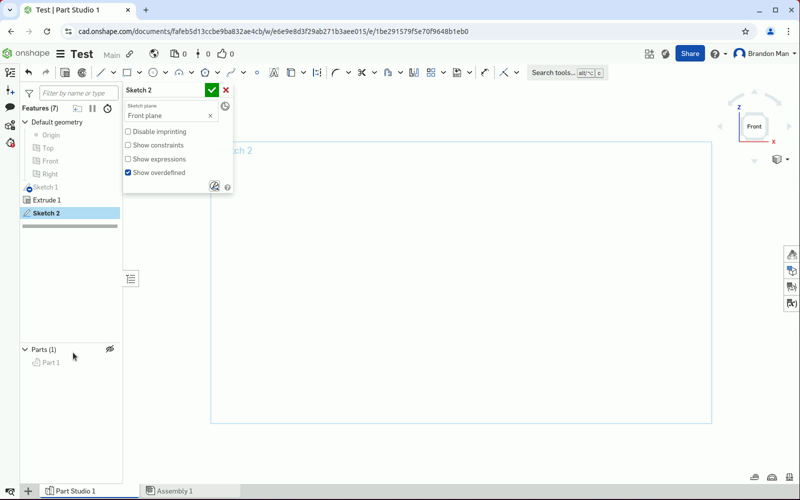
key(l)
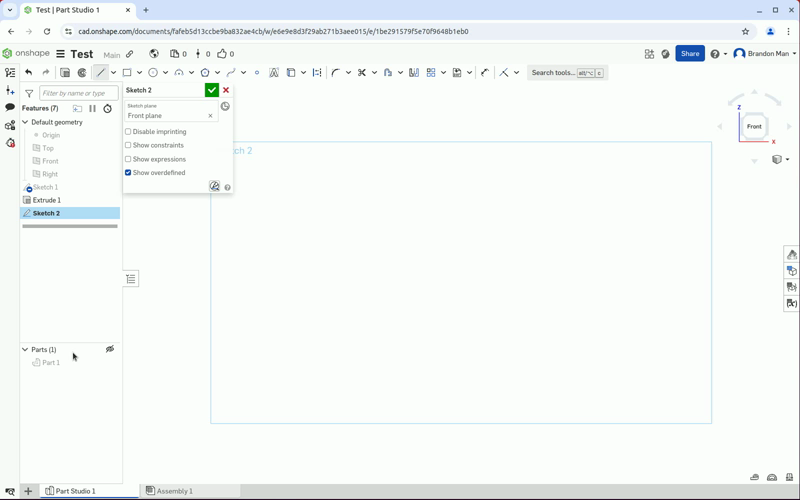
key_down(shift)
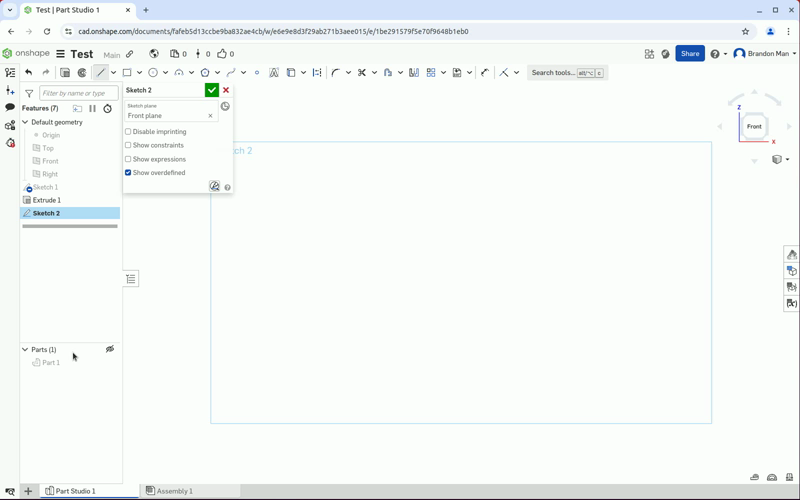
mouse_move(348, 318)
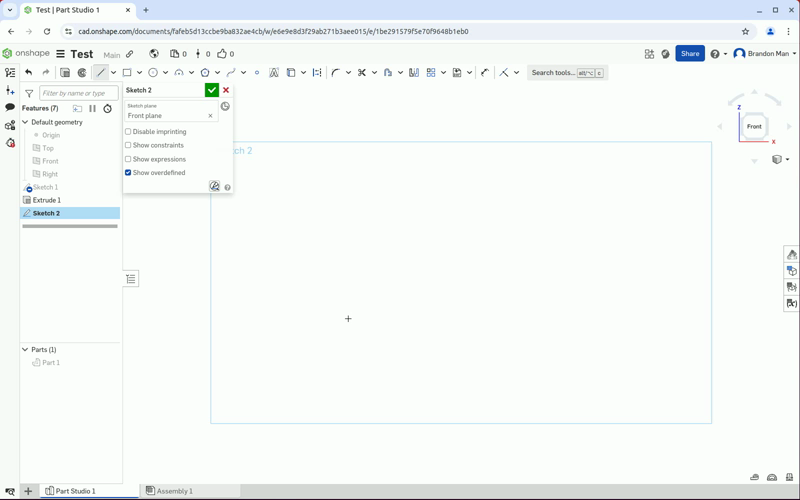
click(348, 318)
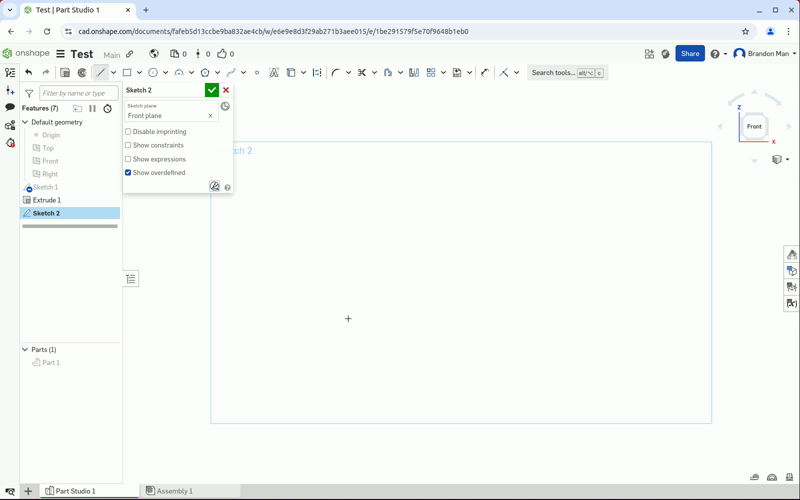
key_up(shift)
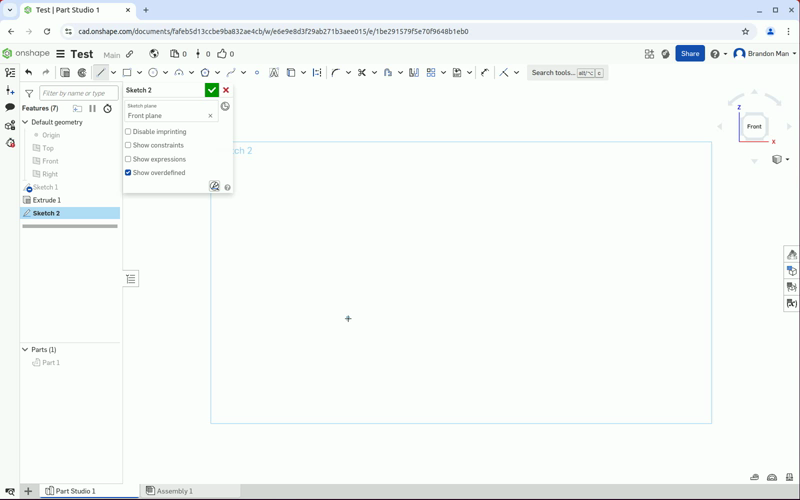
key_down(shift)
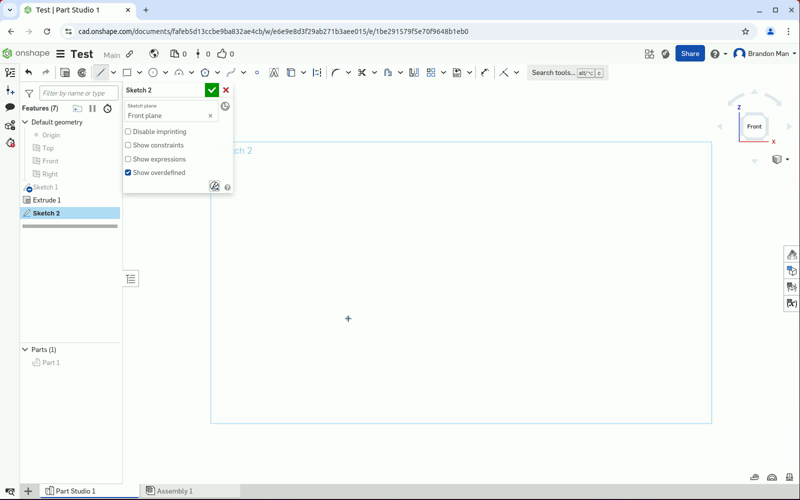
mouse_move(378, 318)
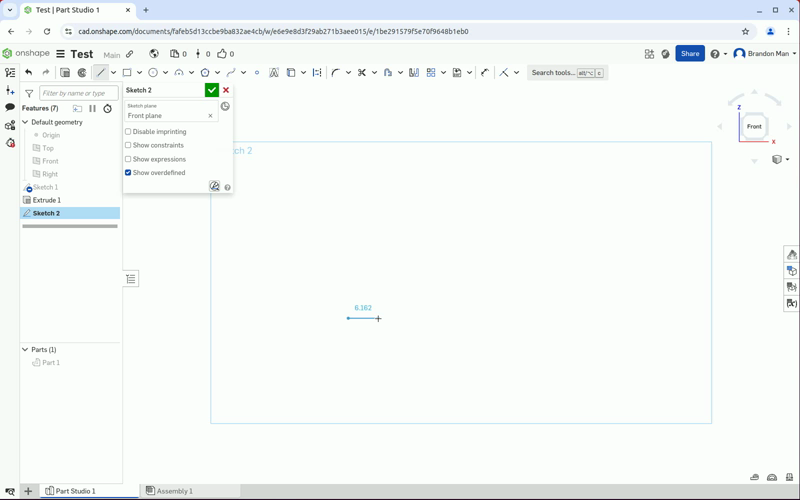
mouse_move(386, 318)
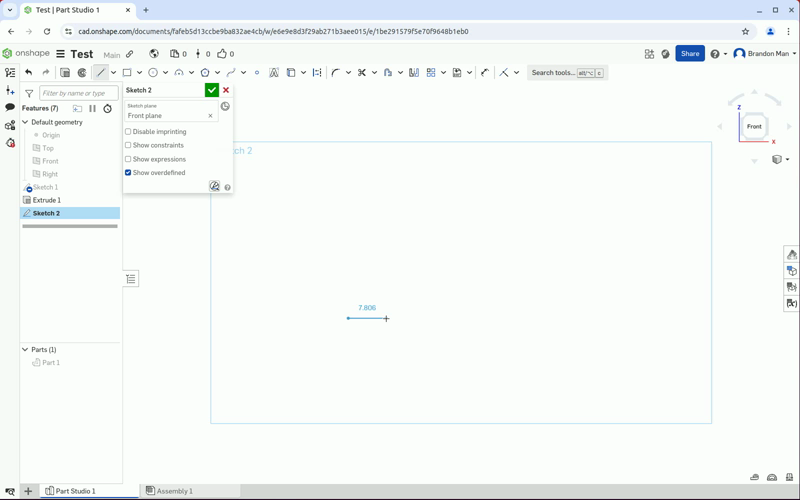
click(386, 318)
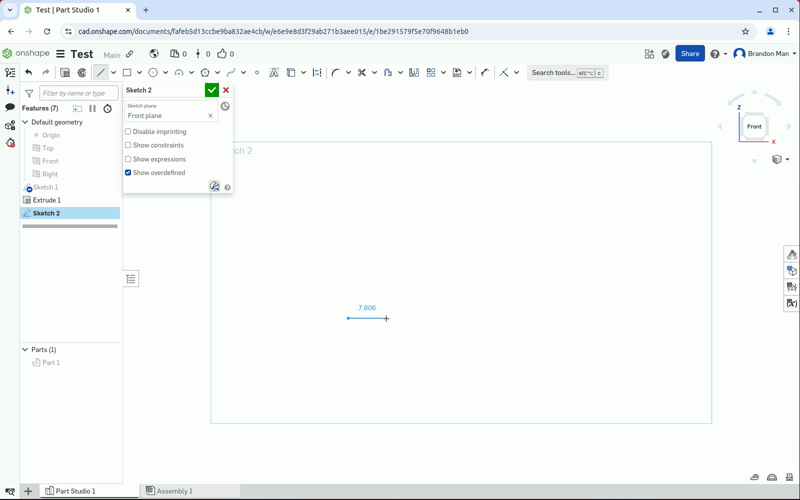
key_up(shift)
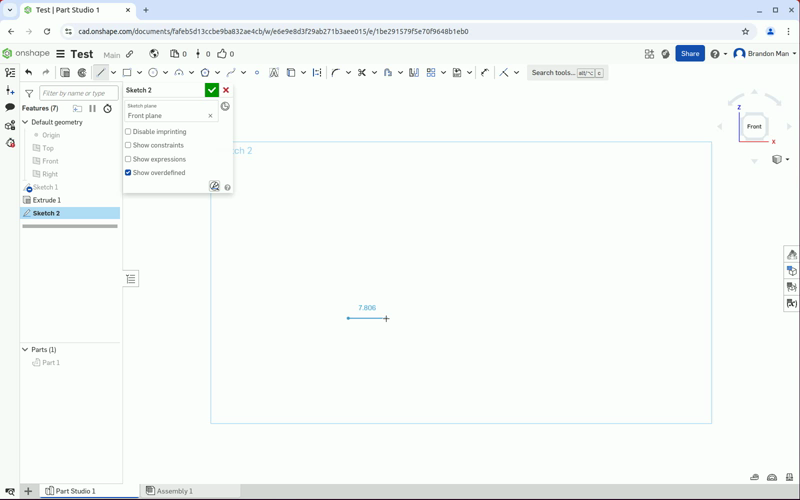
key_down(shift)
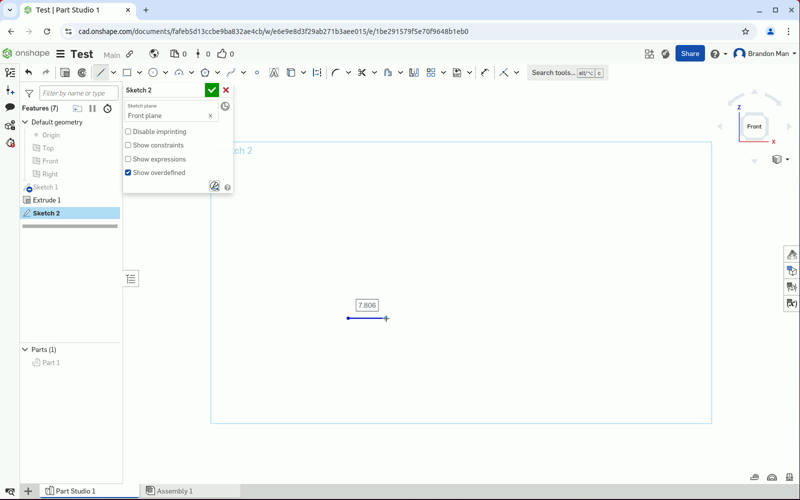
mouse_move(416, 318)
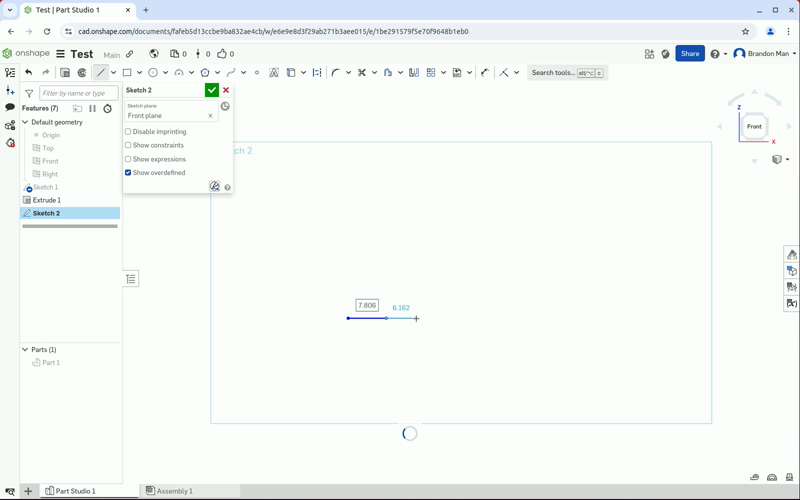
mouse_move(386, 261)
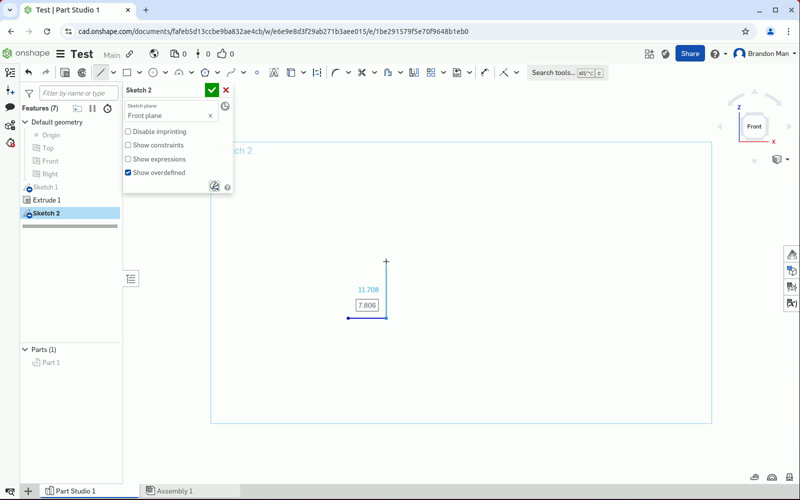
click(386, 261)
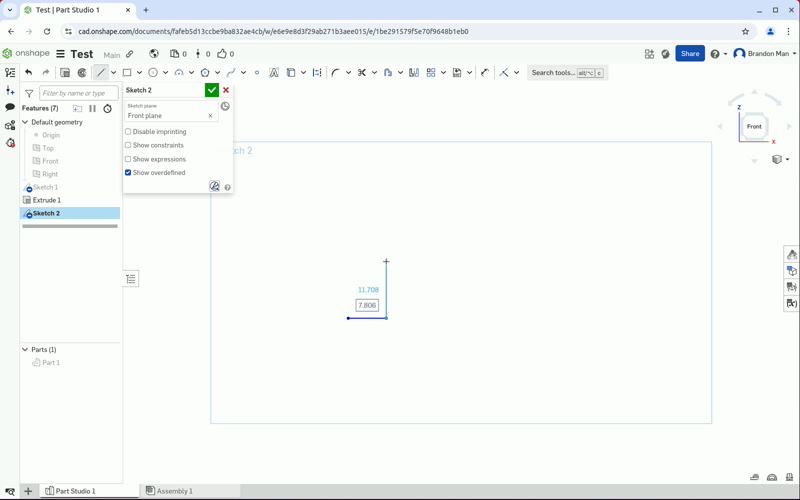
key_up(shift)
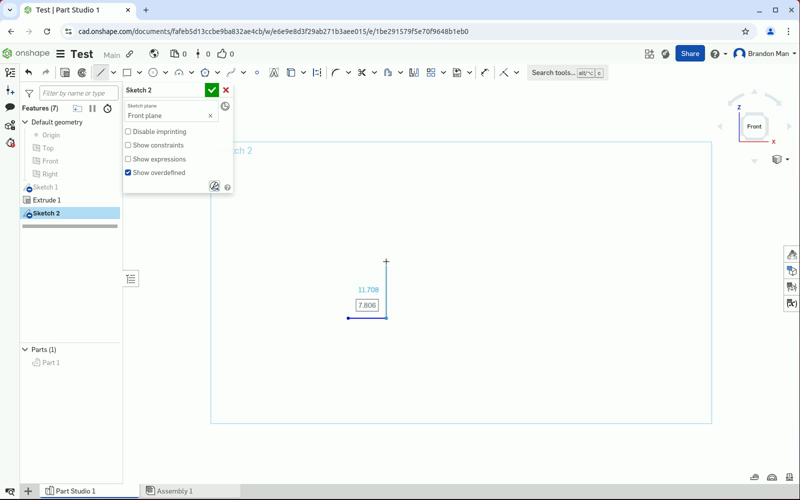
key_down(shift)
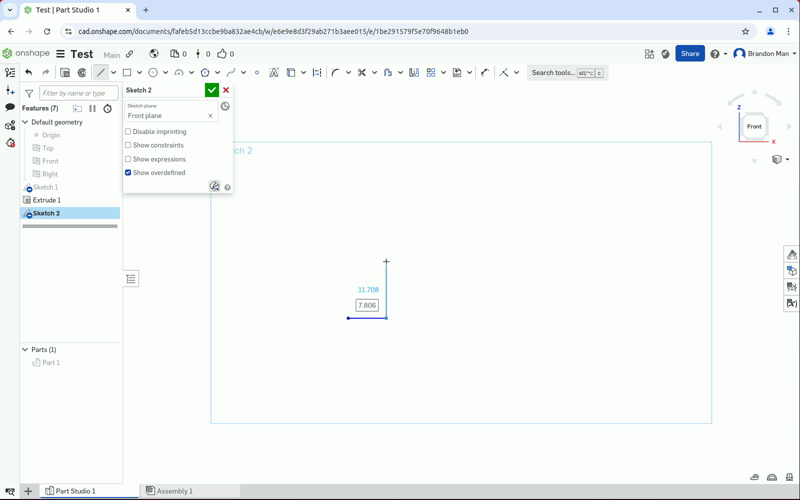
mouse_move(416, 261)
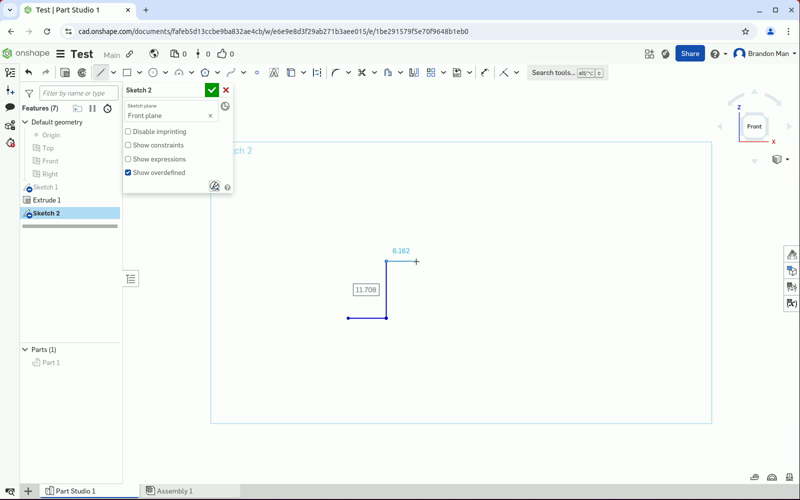
mouse_move(348, 261)
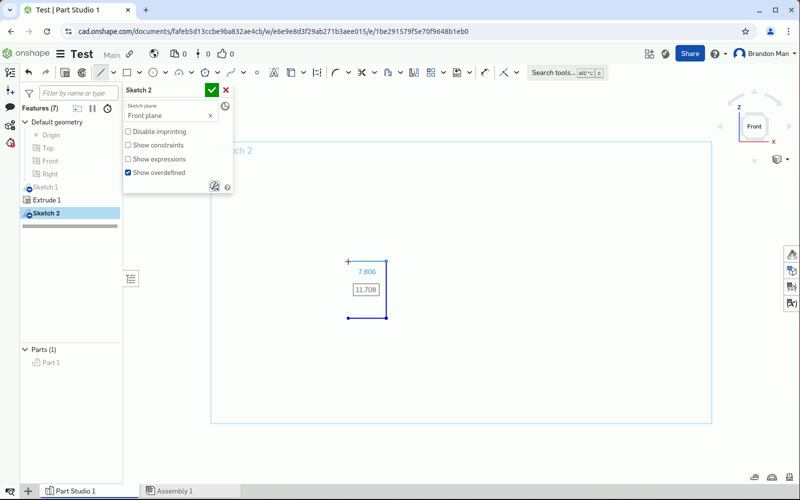
click(348, 261)
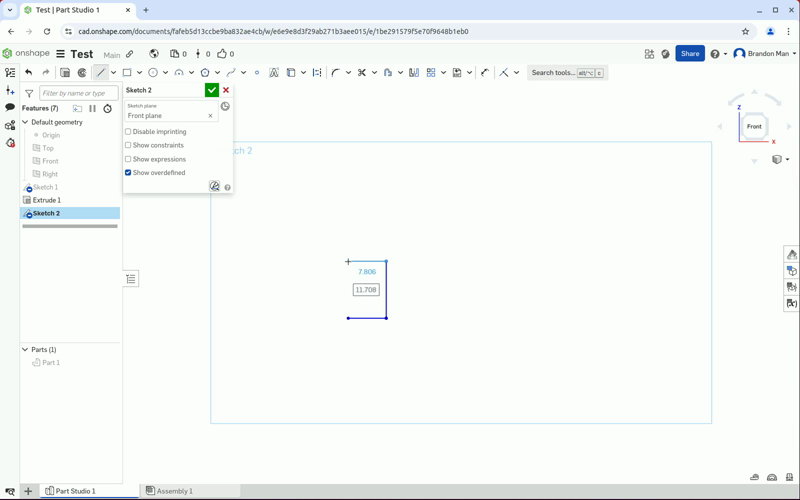
key_up(shift)
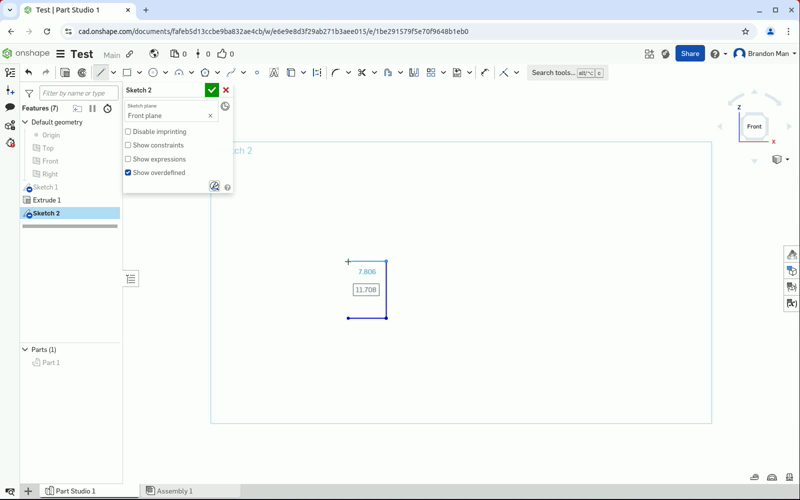
mouse_move(378, 261)
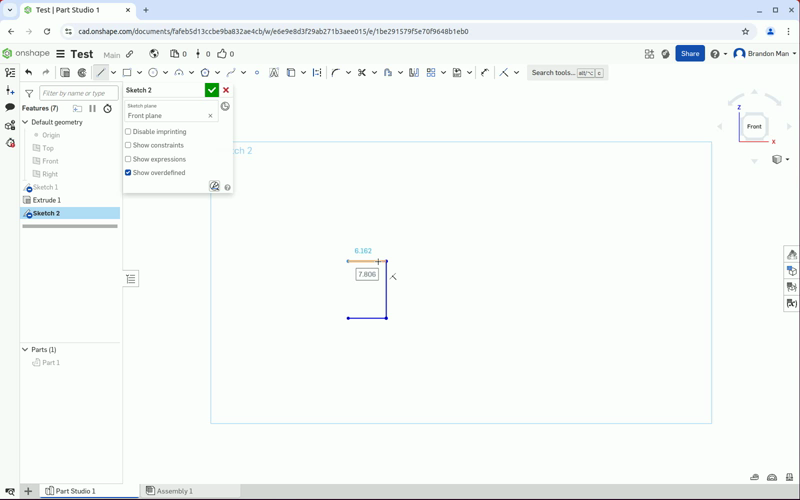
key_down(shift)
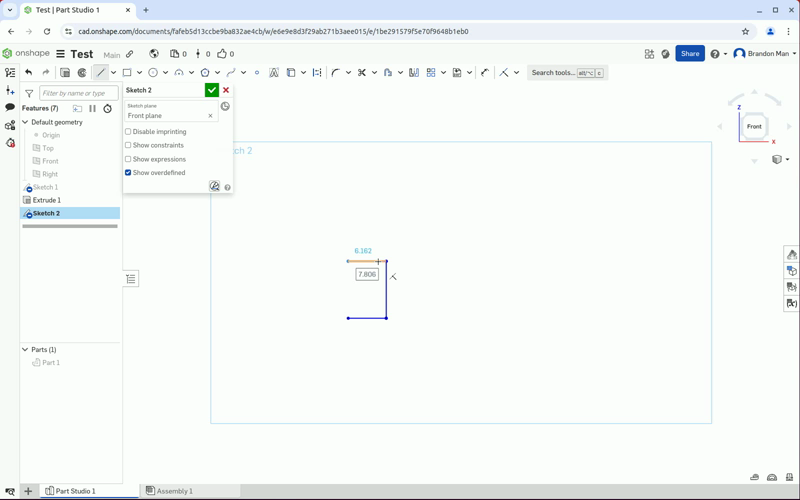
mouse_move(348, 318)
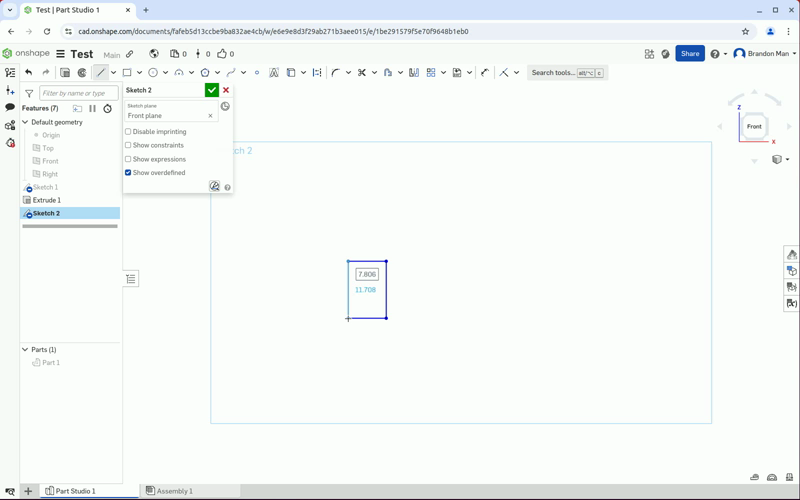
key_up(shift)
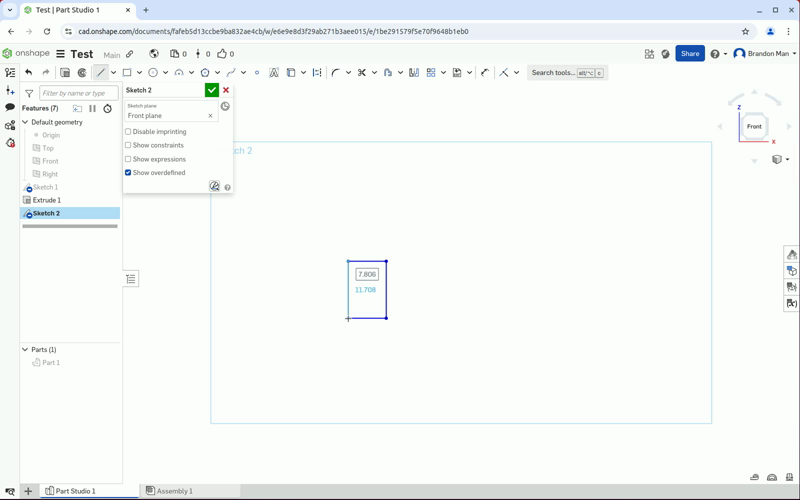
click(348, 318)
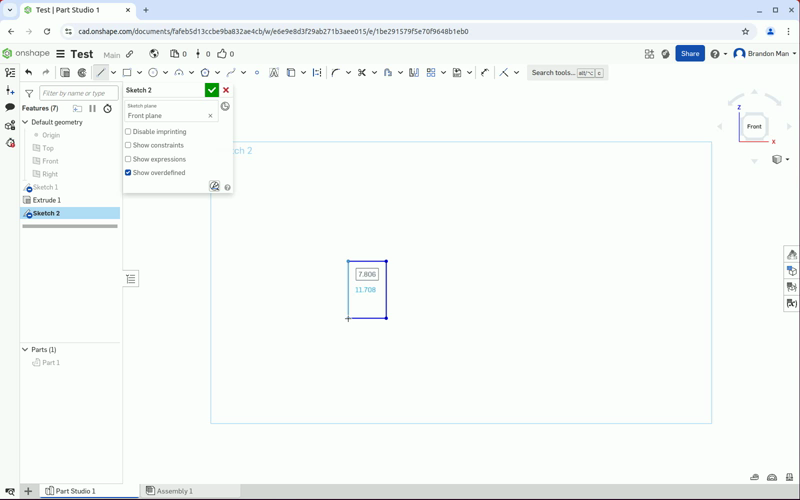
key(esc)
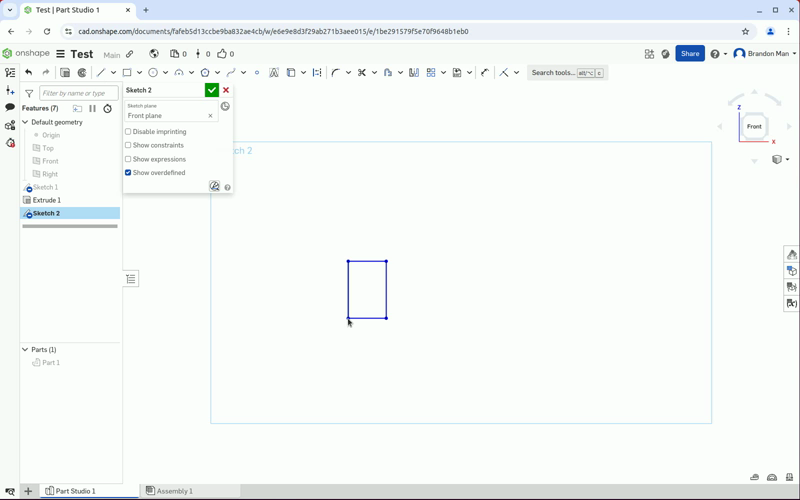
mouse_move(375, 287)
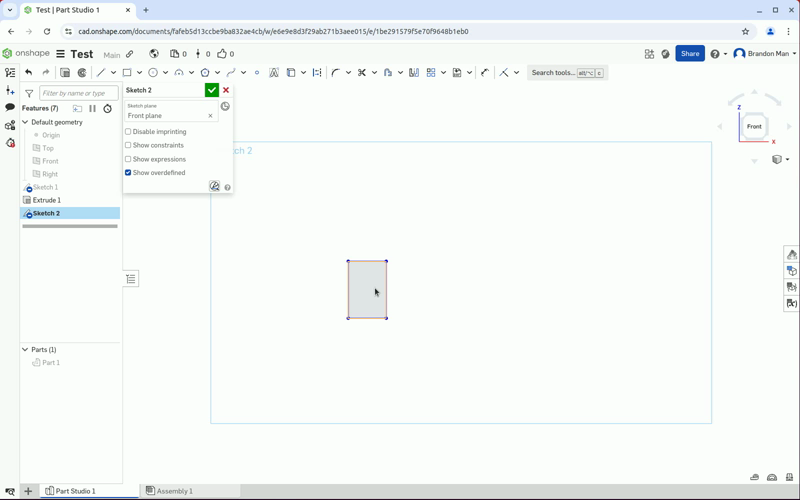
click(375, 287)
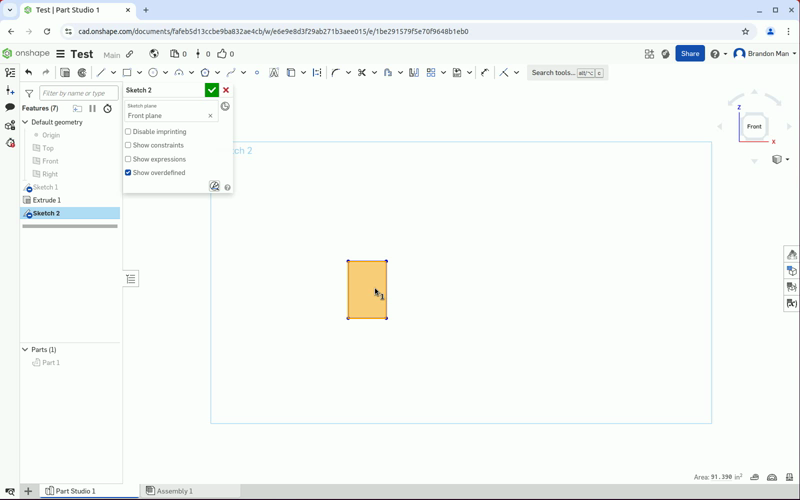
mouse_move(73, 352)
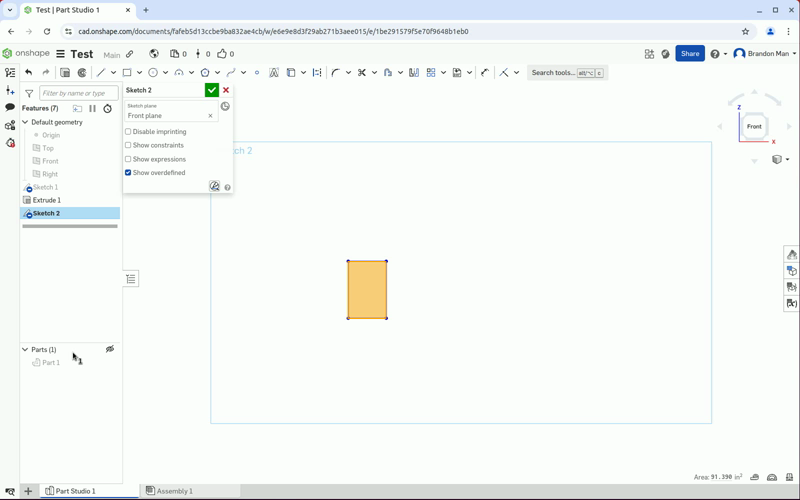
key(shift+y)
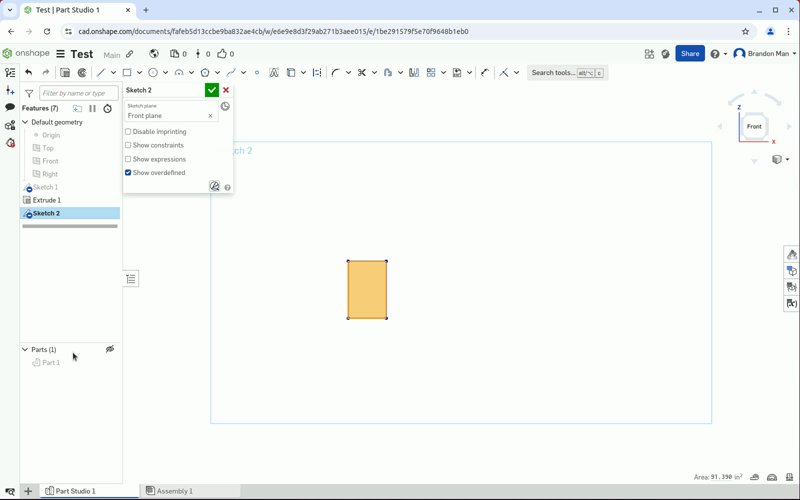
key(shift+e)
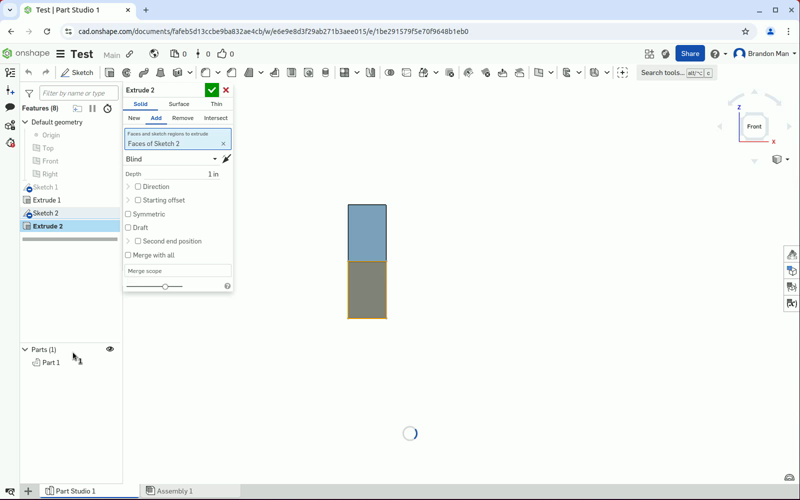
mouse_move(143, 106)
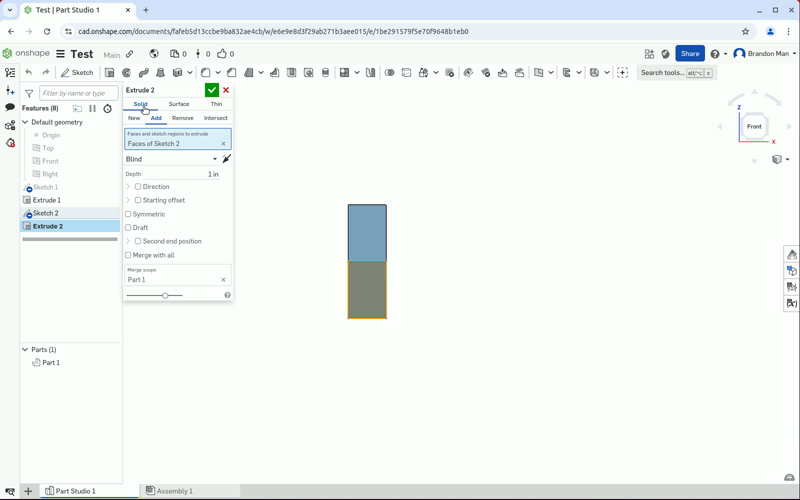
click(143, 106)
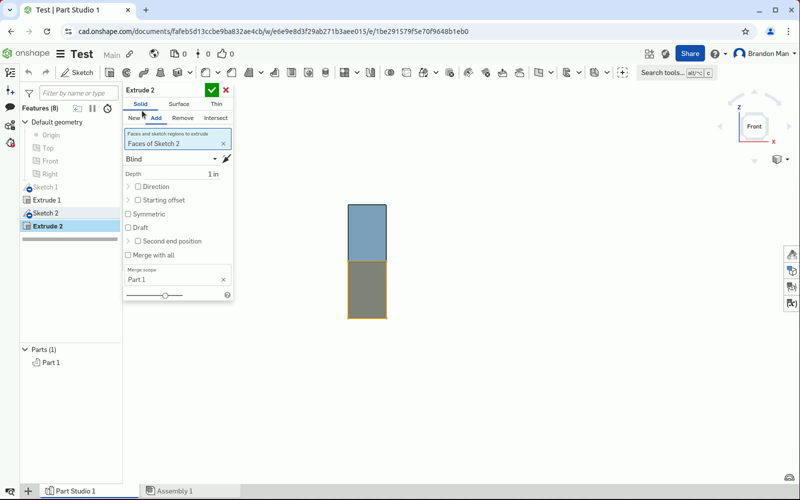
mouse_move(137, 120)
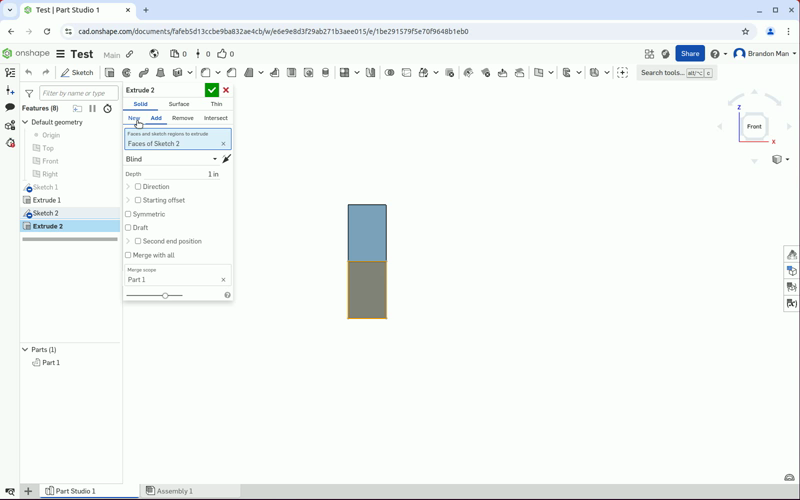
click(137, 120)
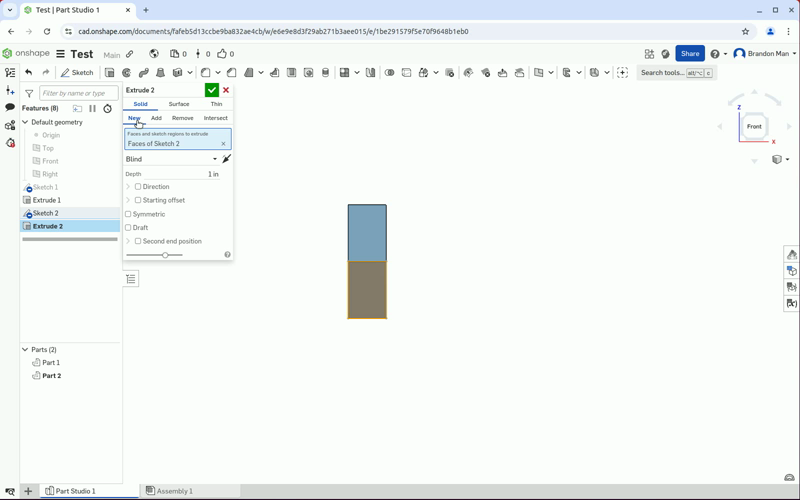
key(tab, 4)
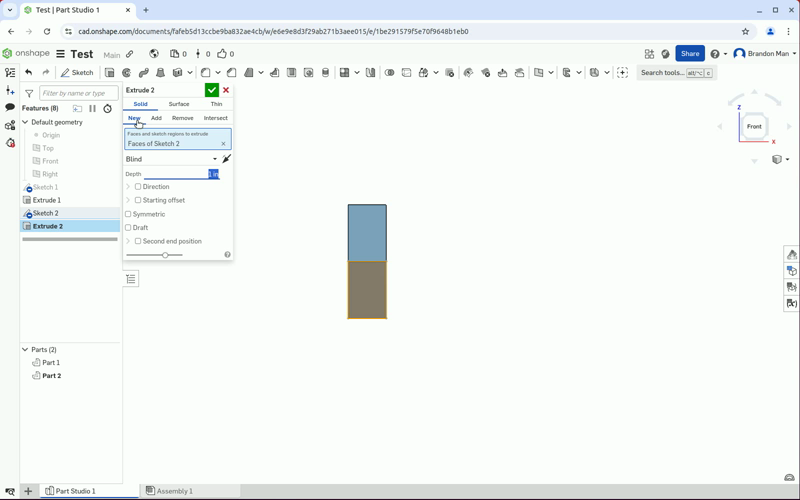
text(10.11)
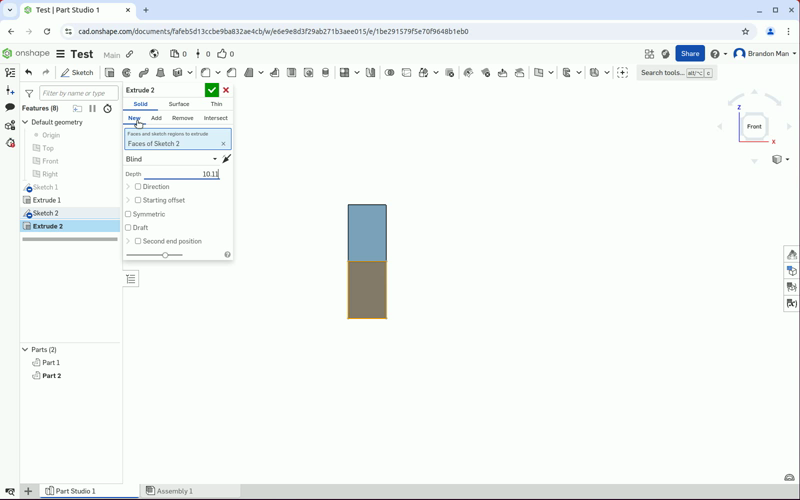
key(enter)
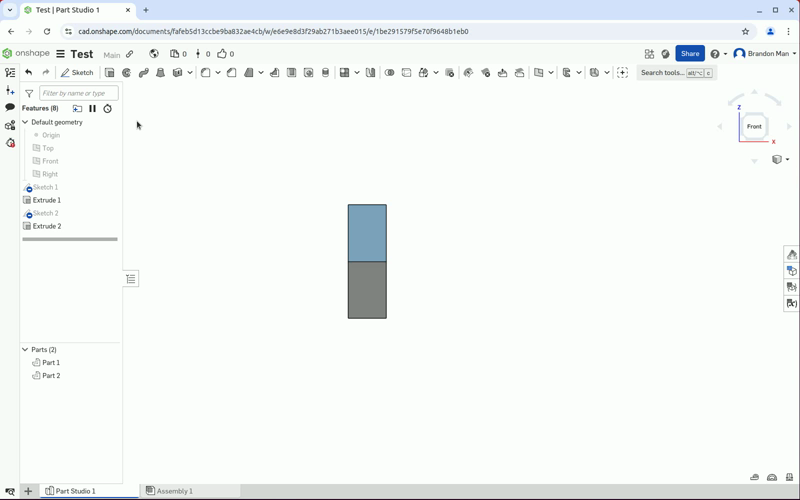
key(shift+h)
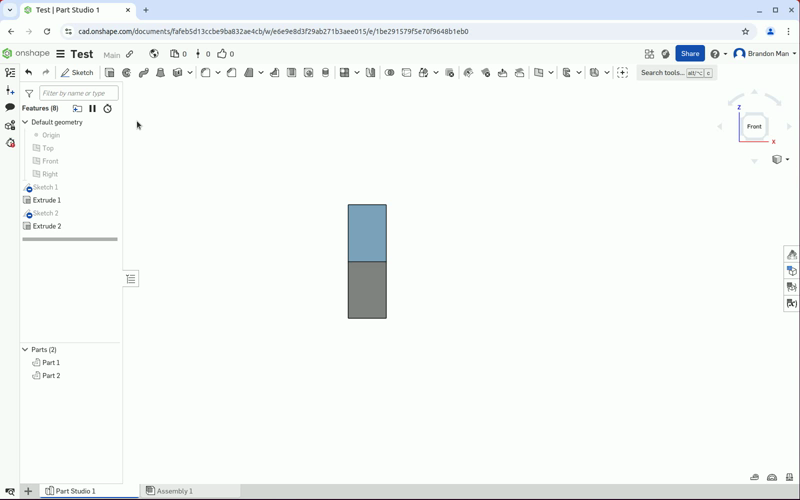
key(shift+h)
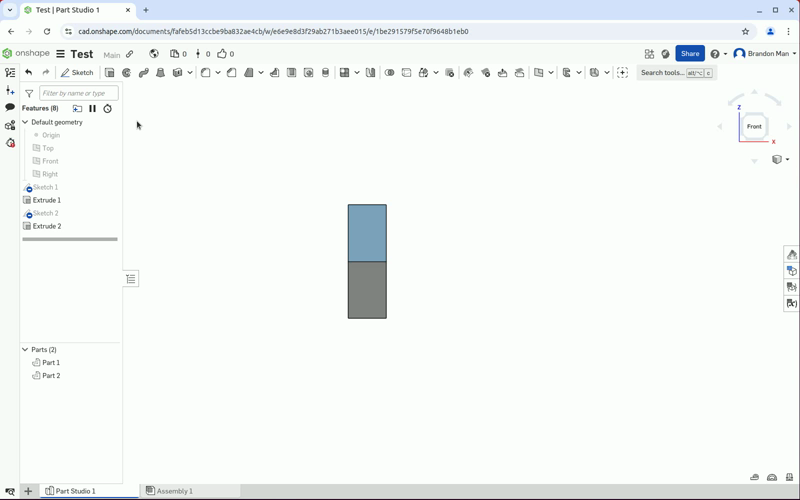
mouse_move(73, 189)
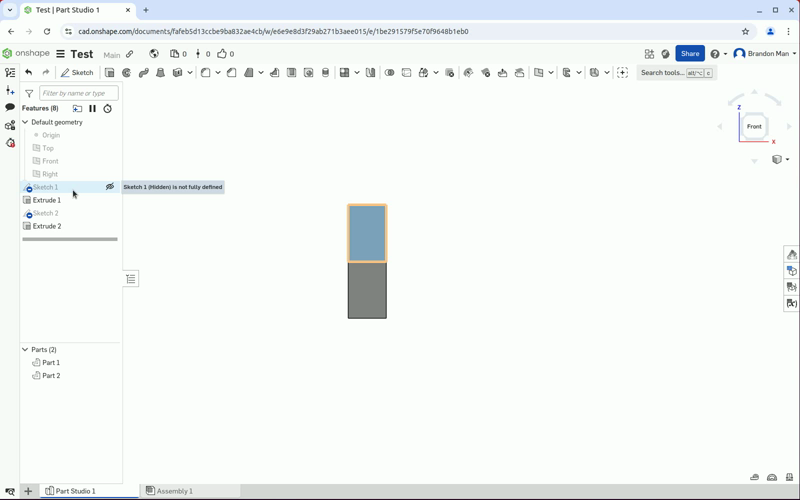
click(73, 189)
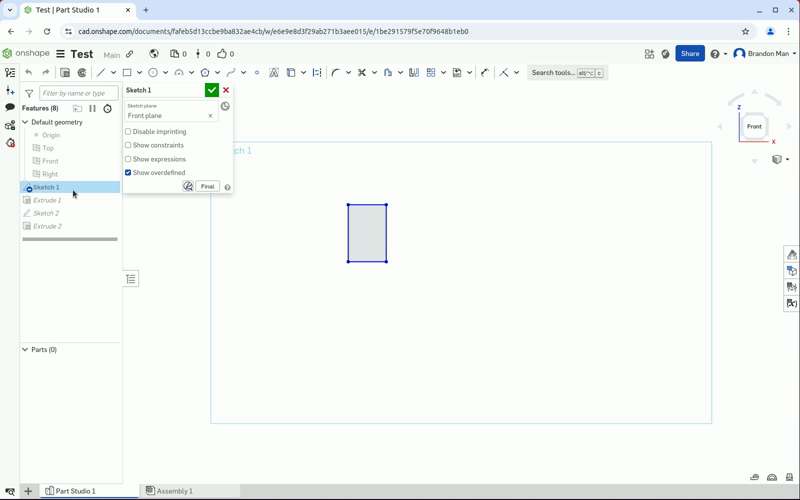
mouse_move(229, 92)
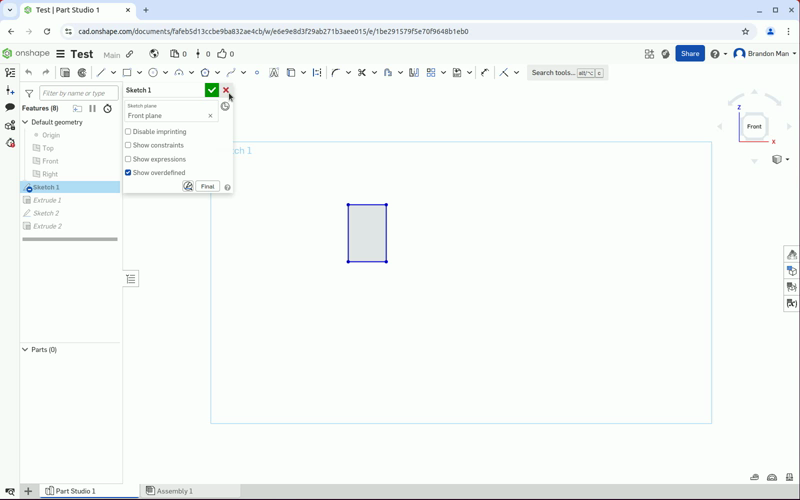
click(229, 92)
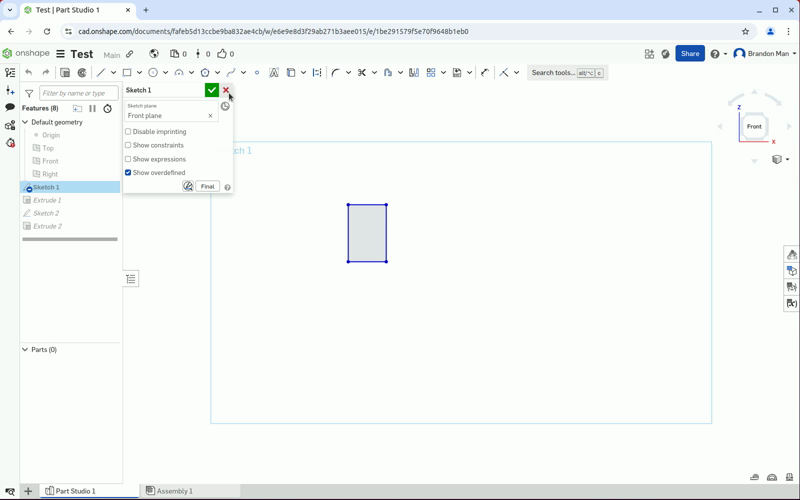
key(shift+s)
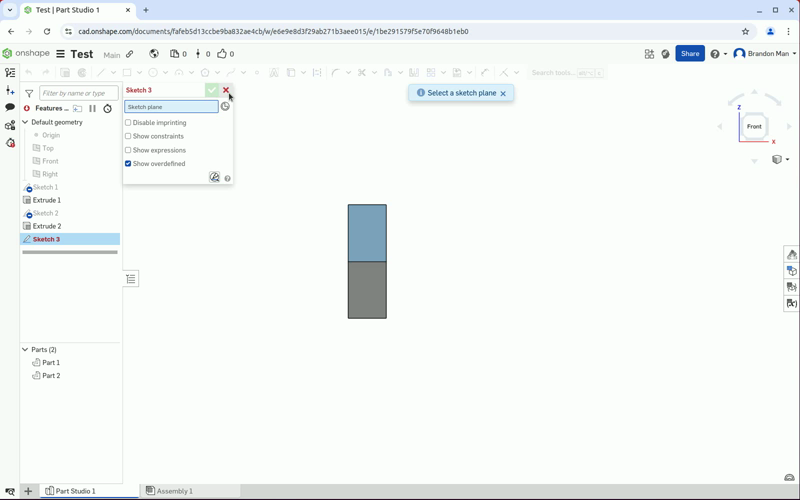
mouse_move(73, 163)
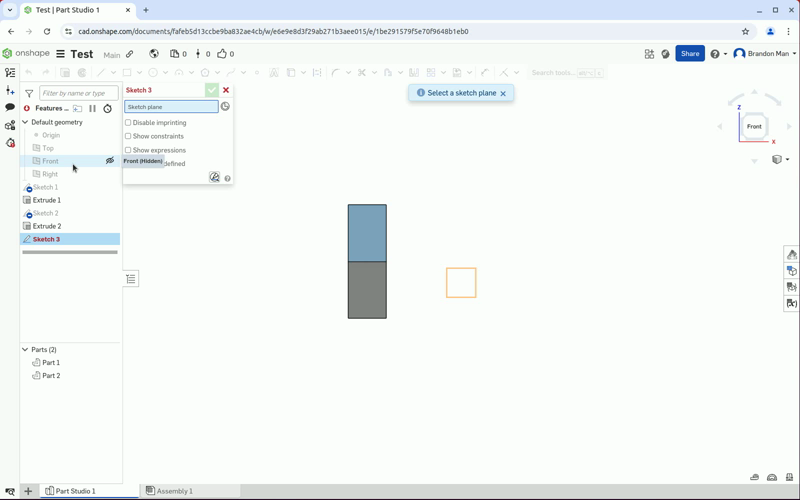
click(73, 163)
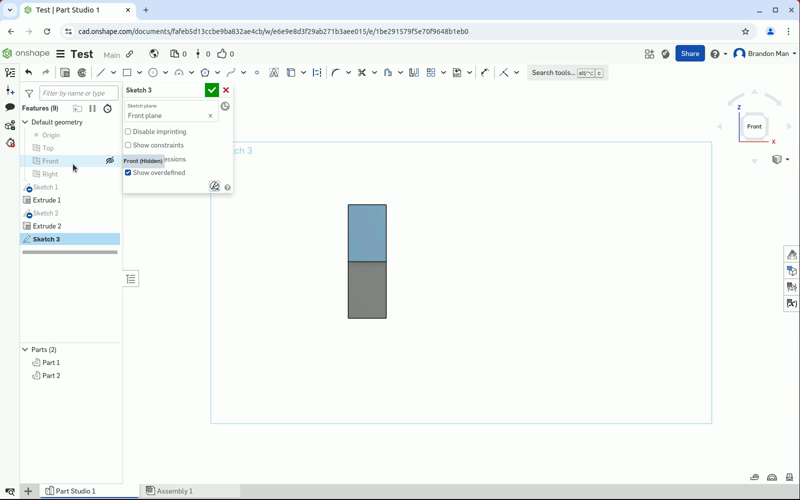
mouse_move(73, 352)
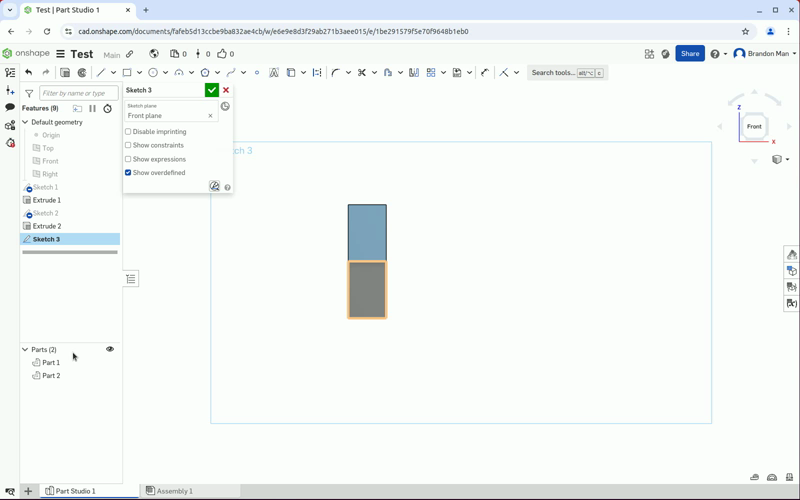
key(y)
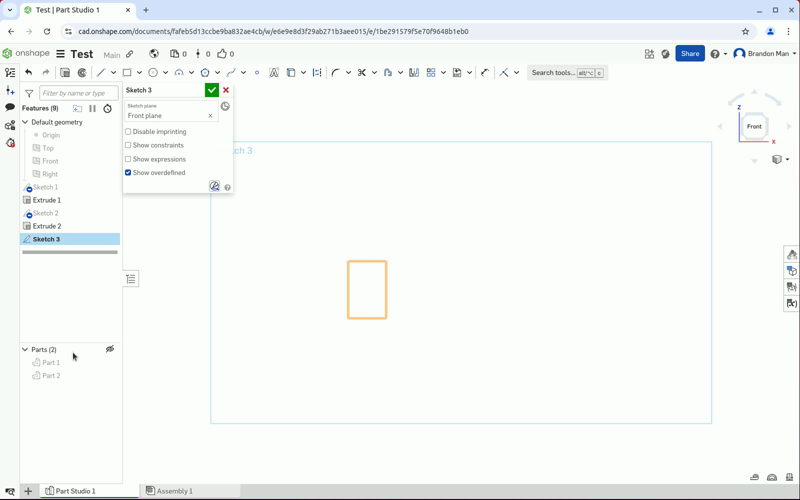
key(l)
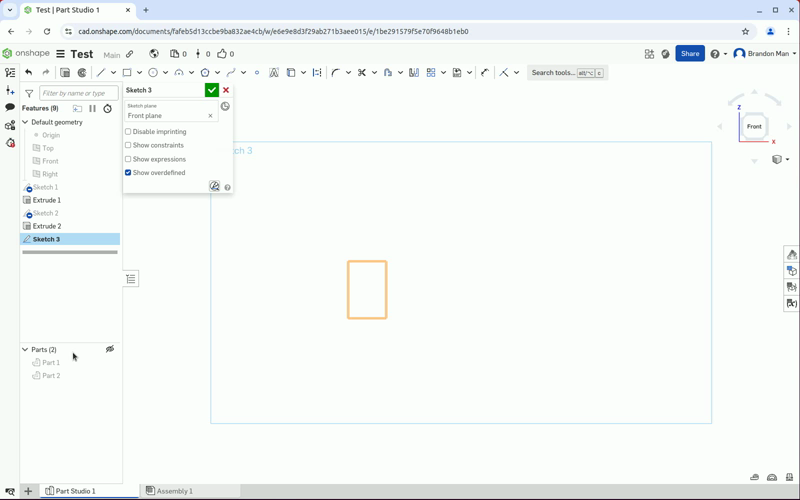
key_down(shift)
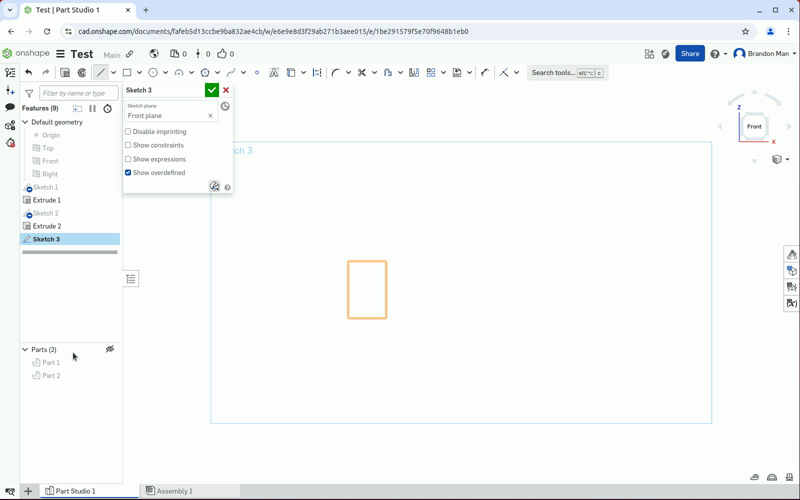
mouse_move(385, 318)
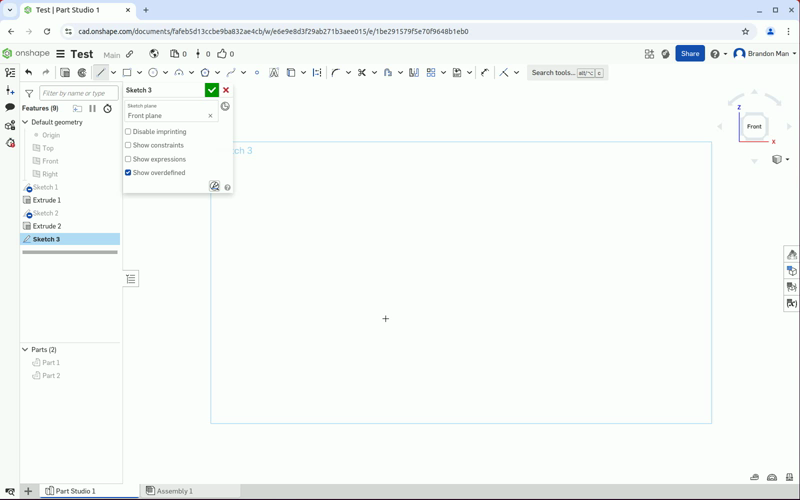
click(385, 318)
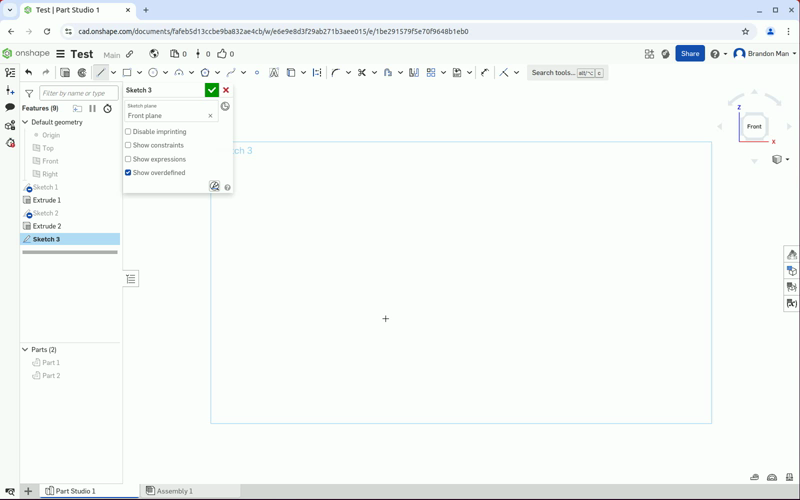
key_up(shift)
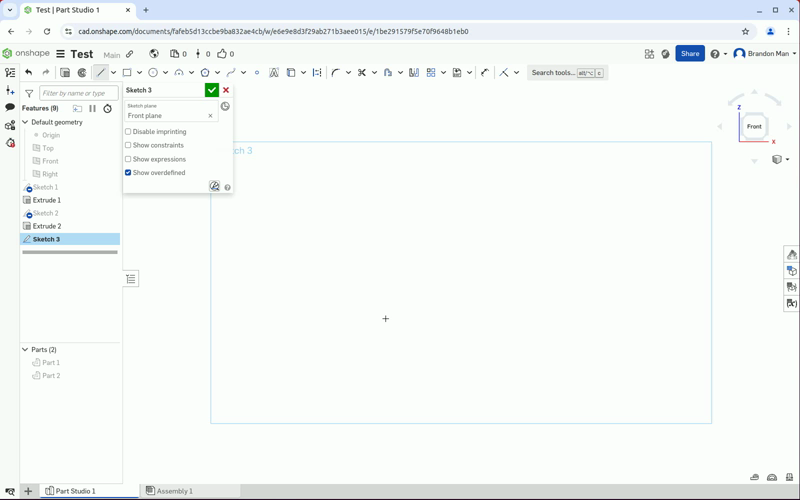
key_down(shift)
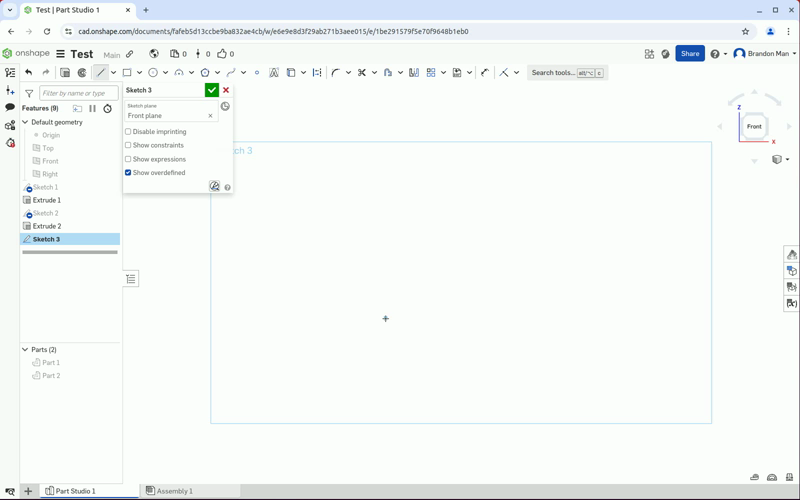
mouse_move(540, 318)
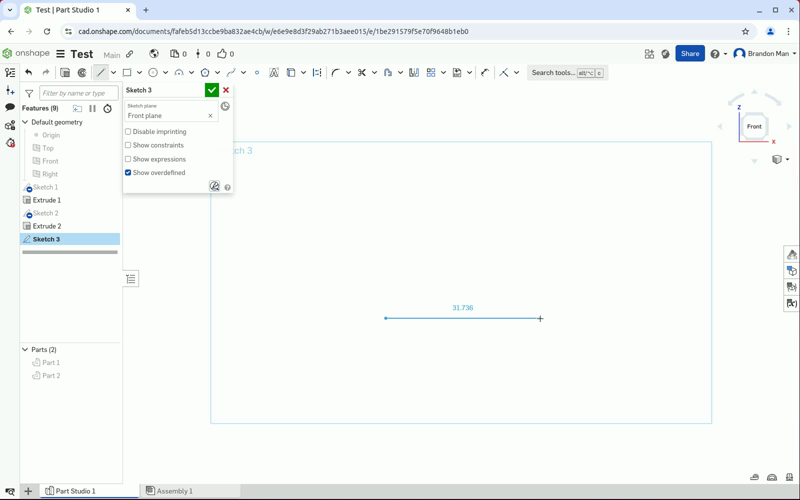
click(540, 318)
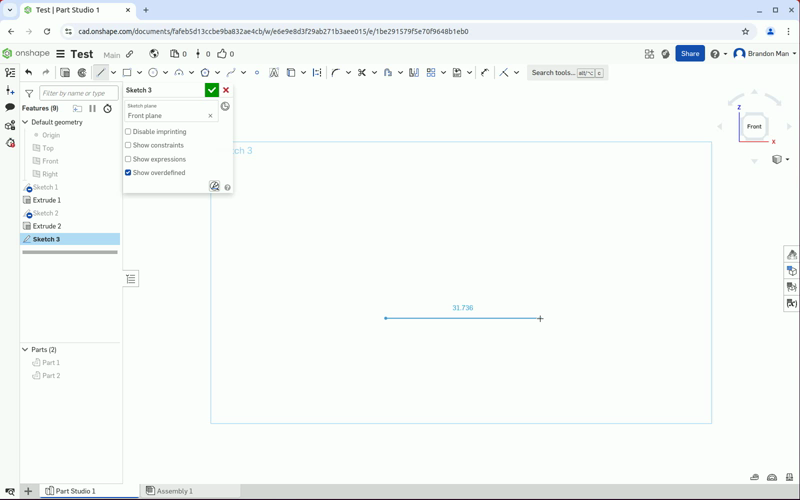
key_up(shift)
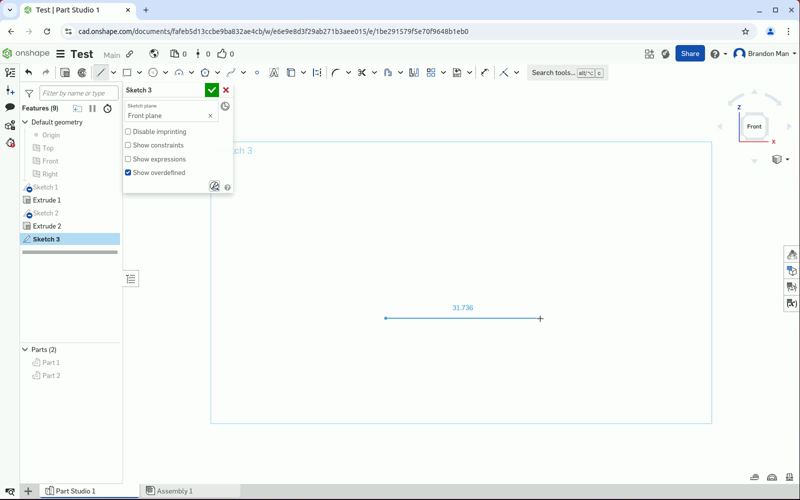
key_down(shift)
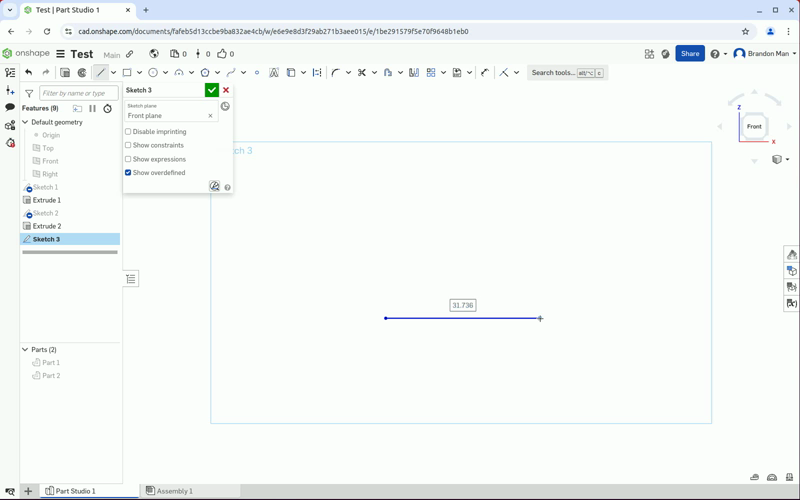
mouse_move(540, 243)
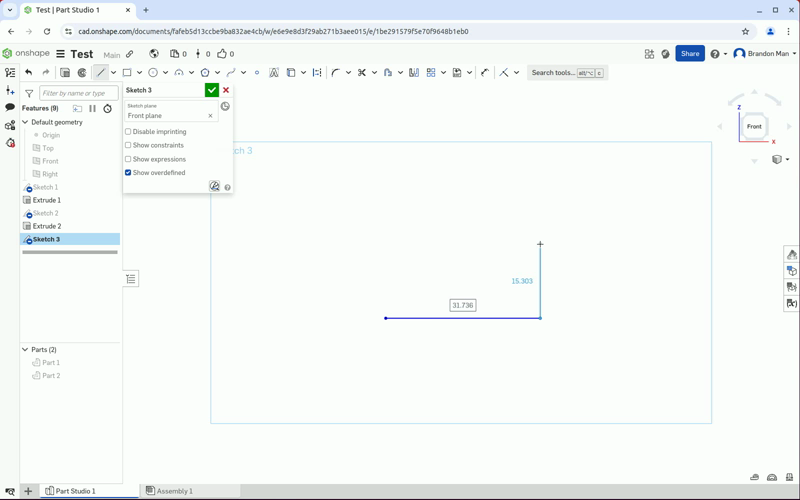
click(540, 243)
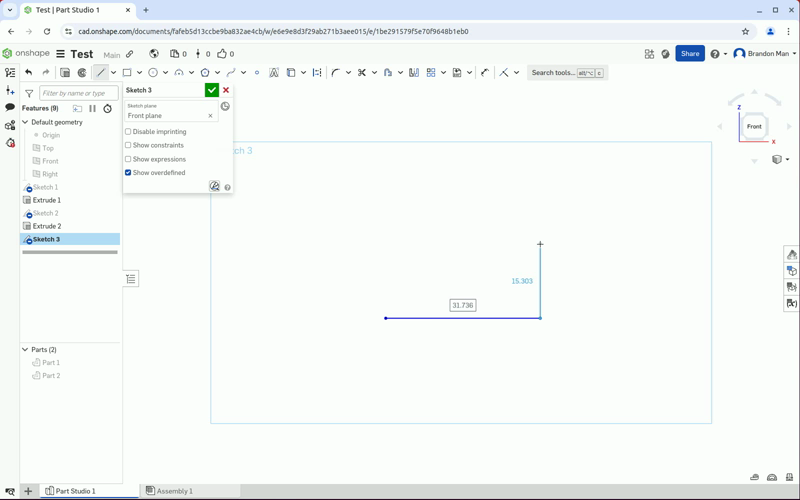
key_up(shift)
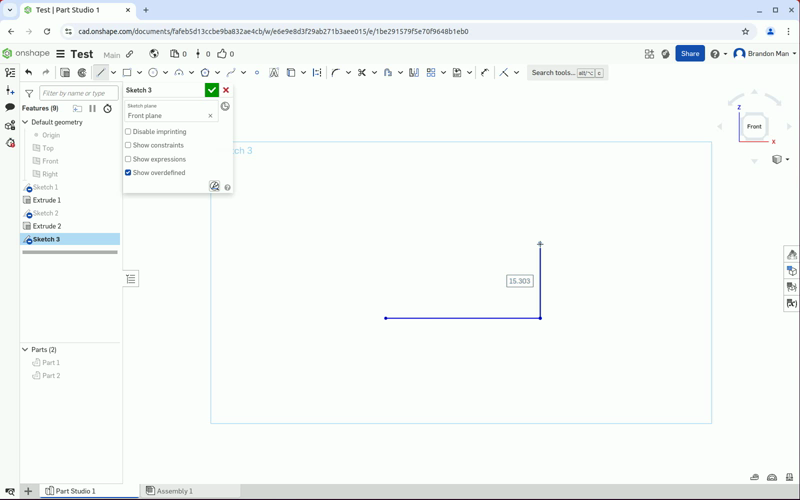
key_down(shift)
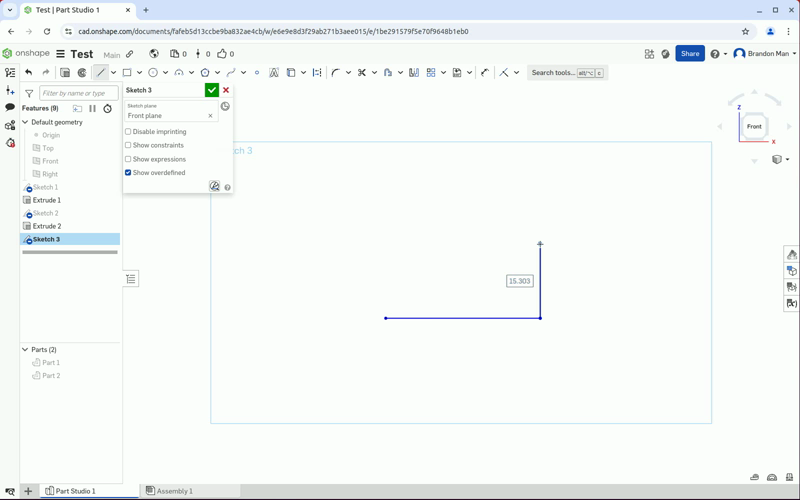
mouse_move(570, 243)
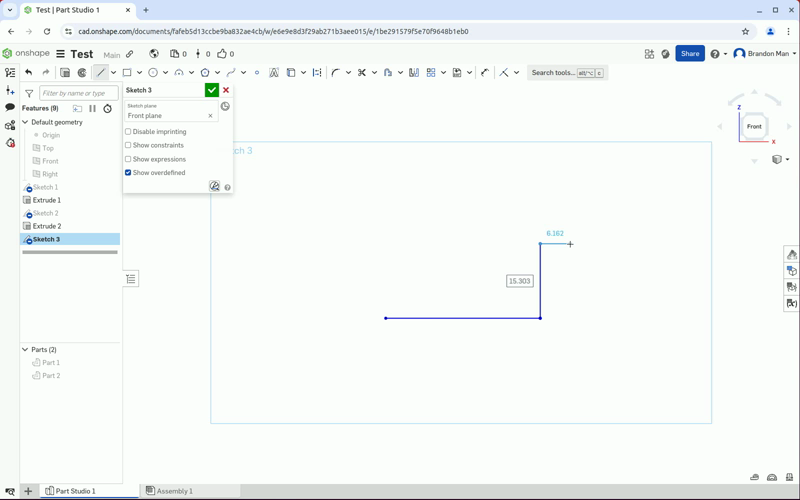
mouse_move(571, 243)
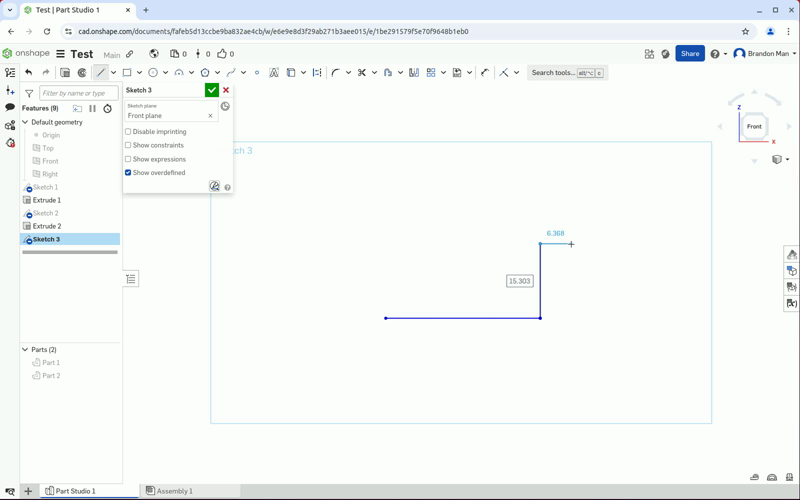
click(571, 243)
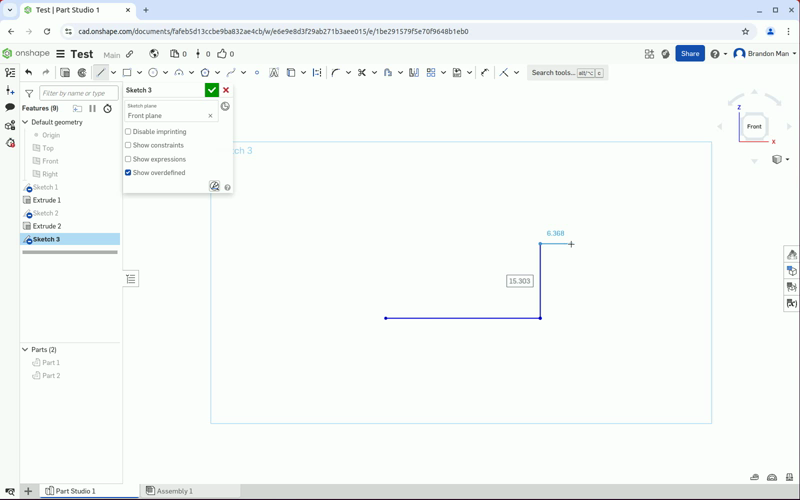
key_up(shift)
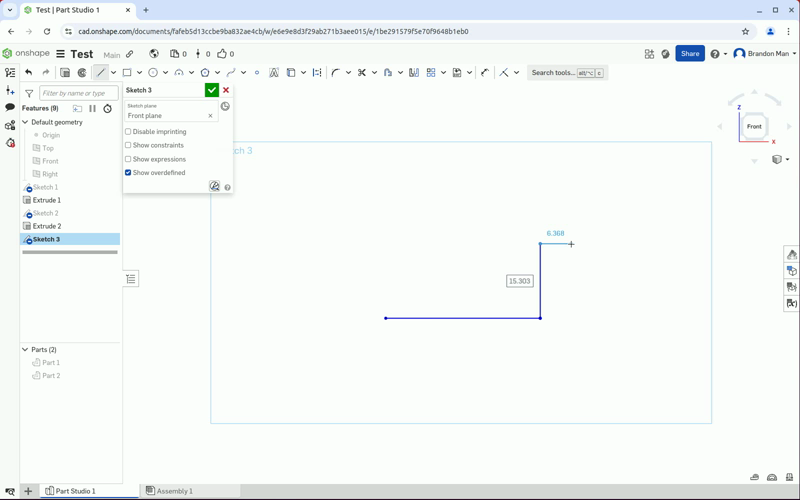
key_down(shift)
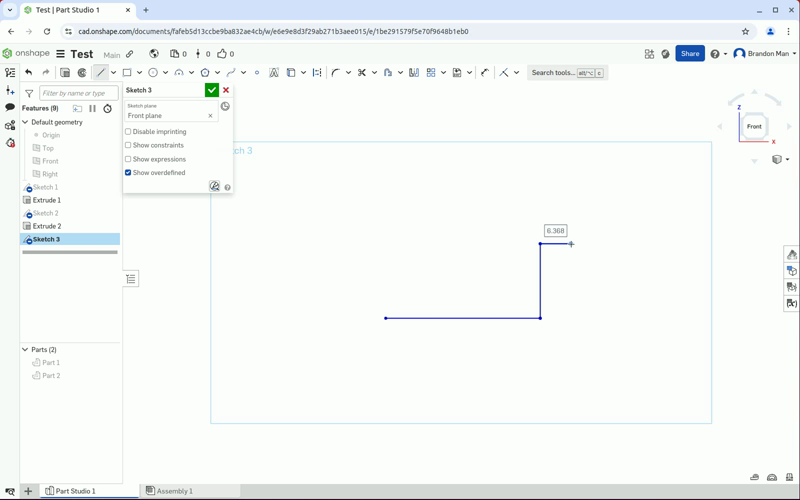
mouse_move(589, 243)
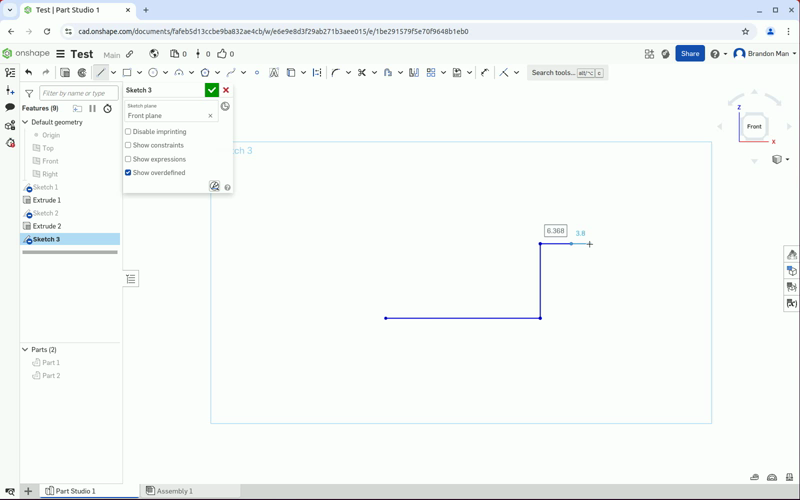
mouse_move(571, 206)
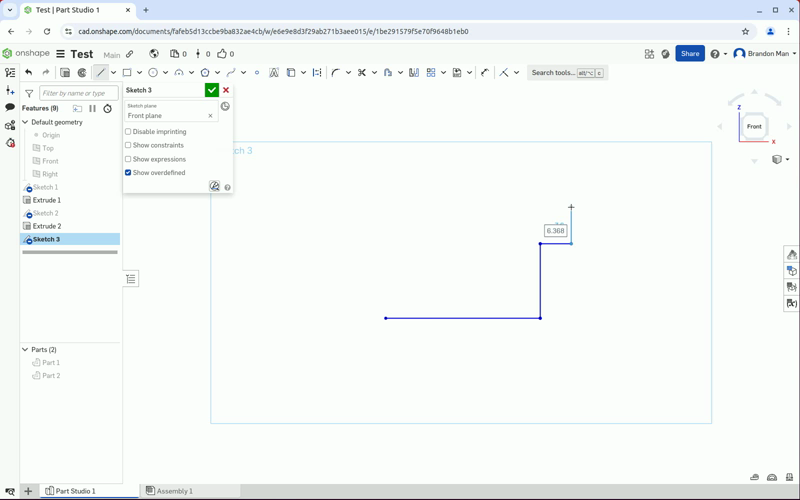
click(571, 206)
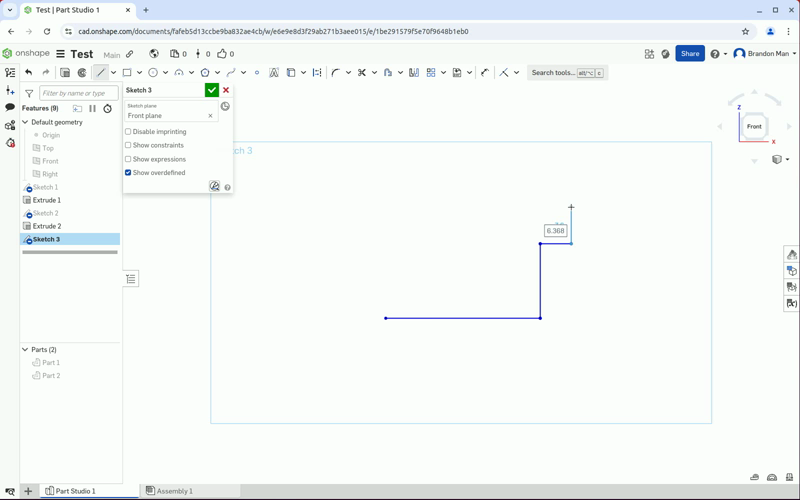
key_up(shift)
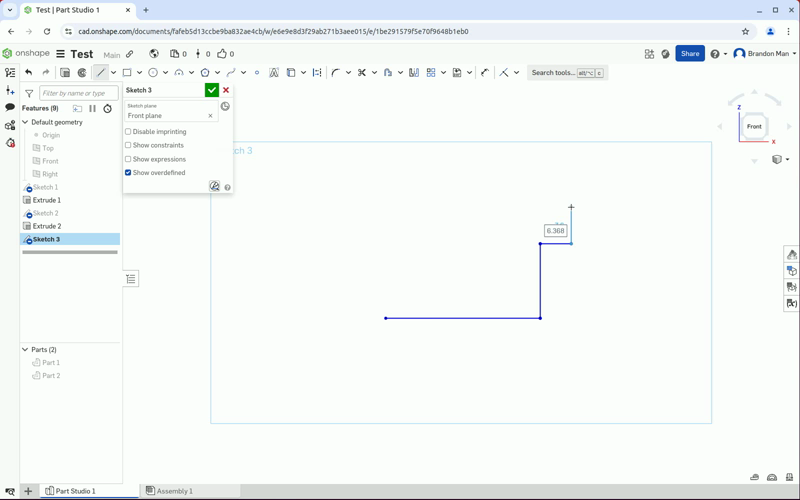
key_down(shift)
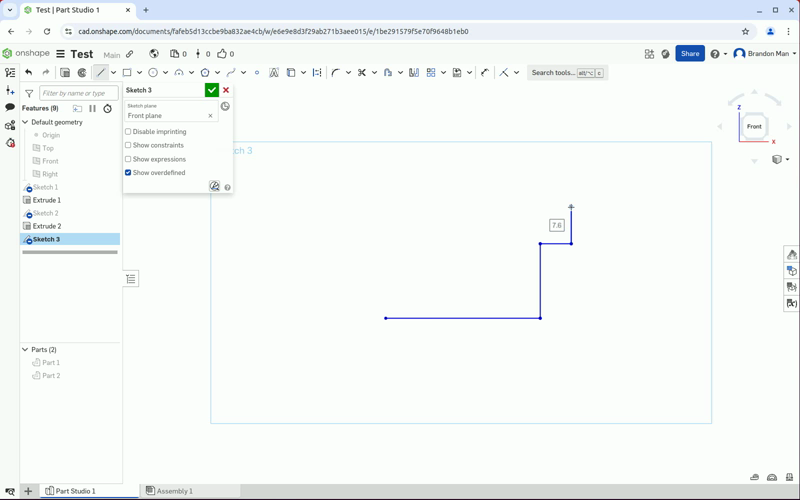
mouse_move(459, 206)
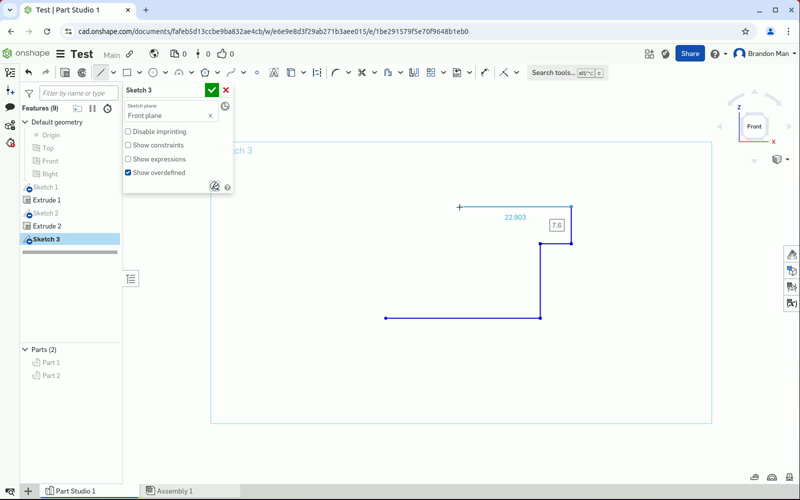
click(459, 206)
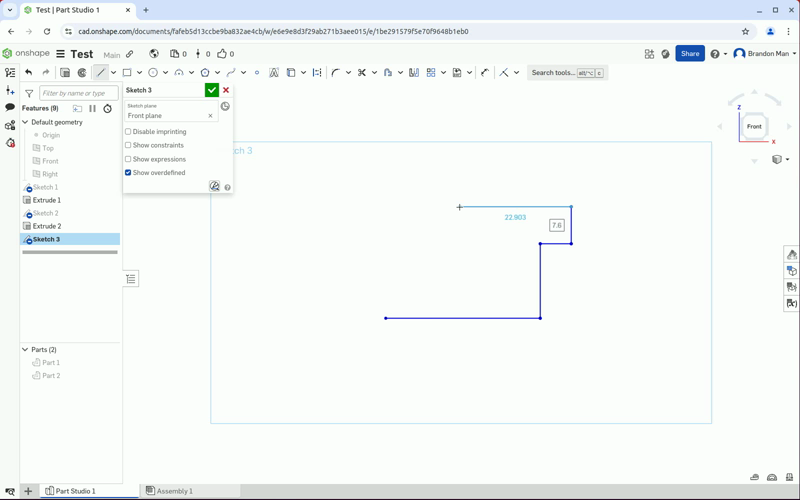
key_up(shift)
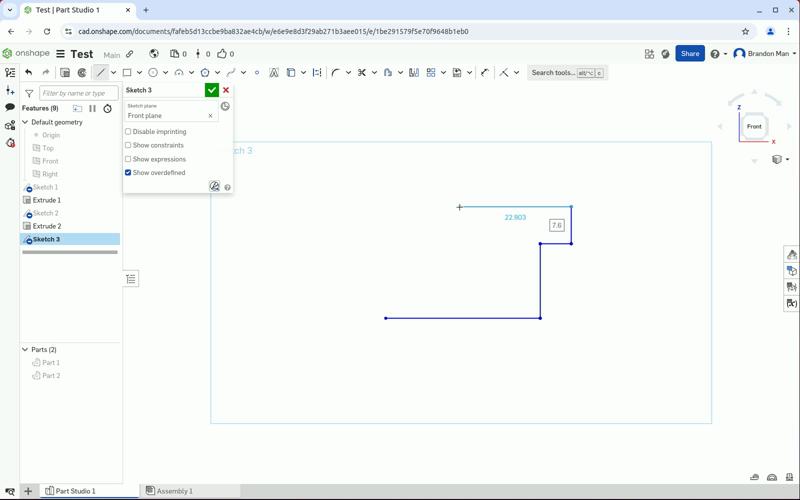
key_down(shift)
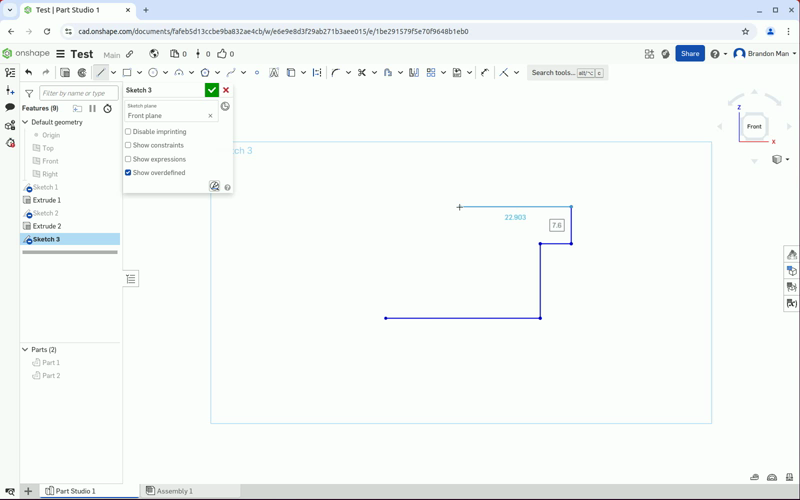
mouse_move(385, 206)
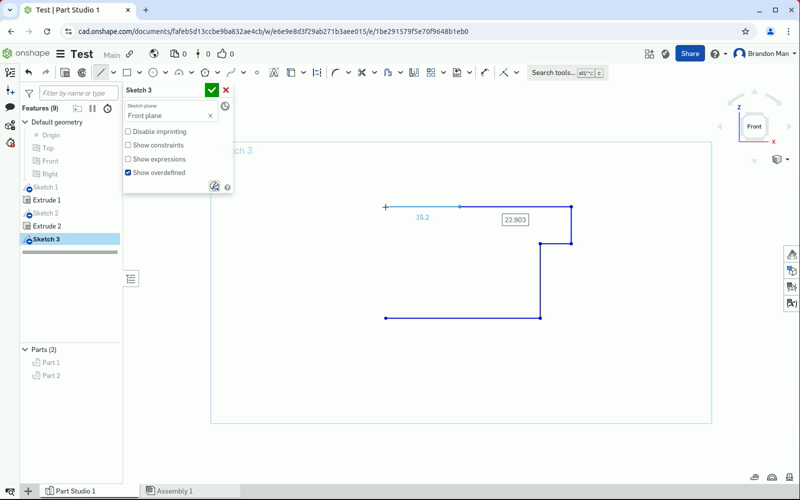
click(385, 206)
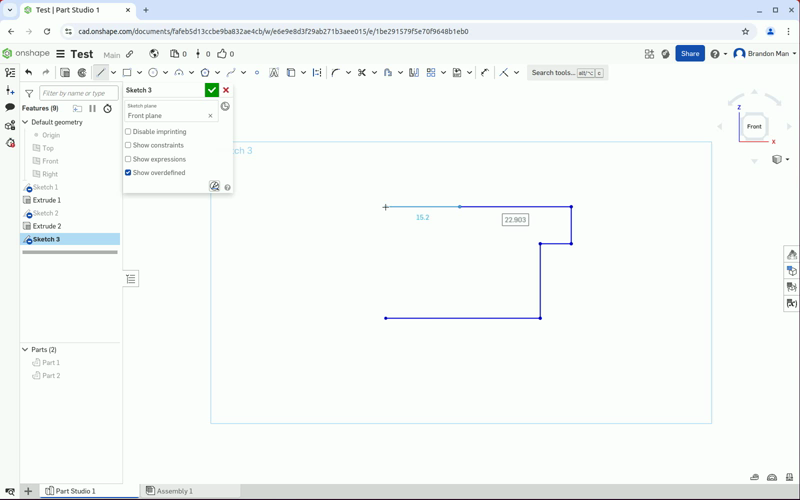
key_up(shift)
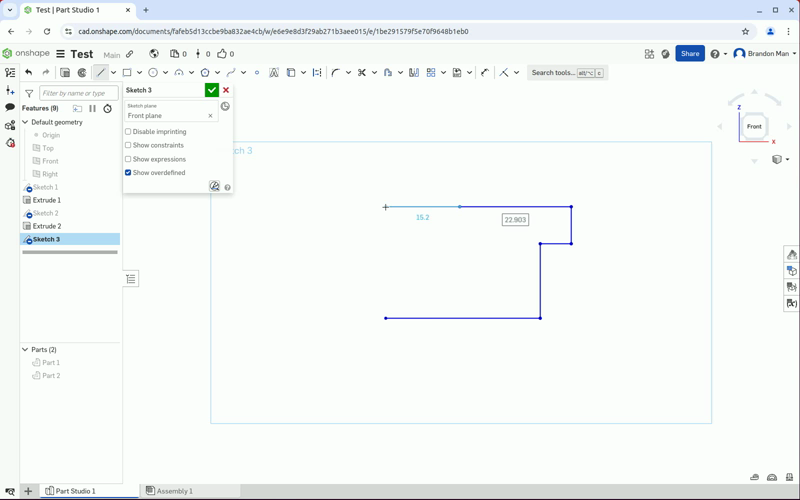
key_down(shift)
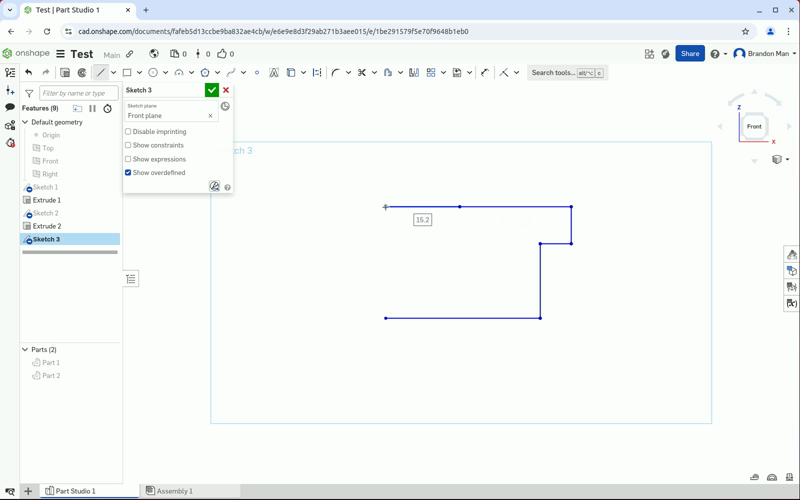
mouse_move(415, 206)
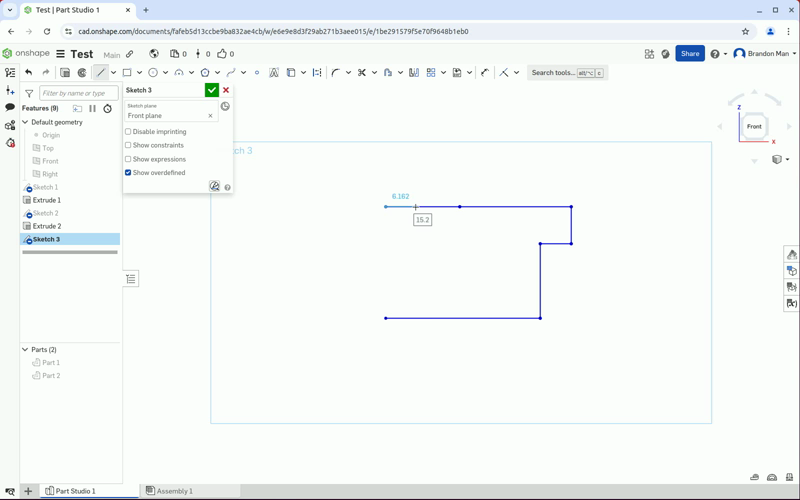
mouse_move(385, 263)
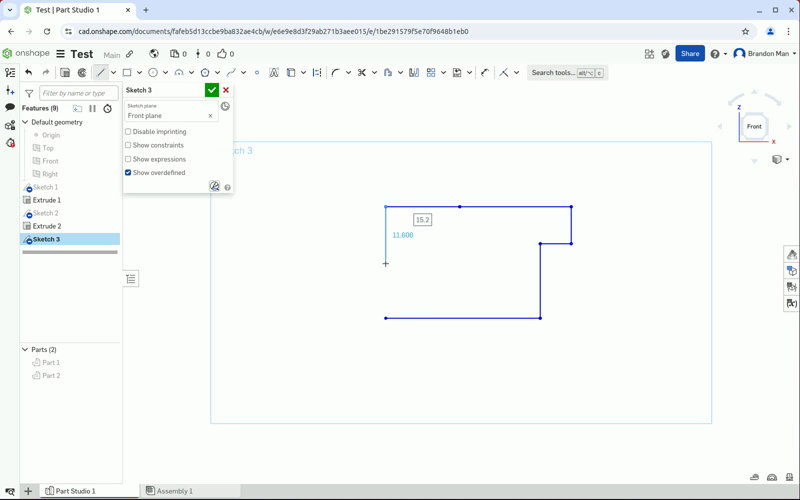
click(385, 263)
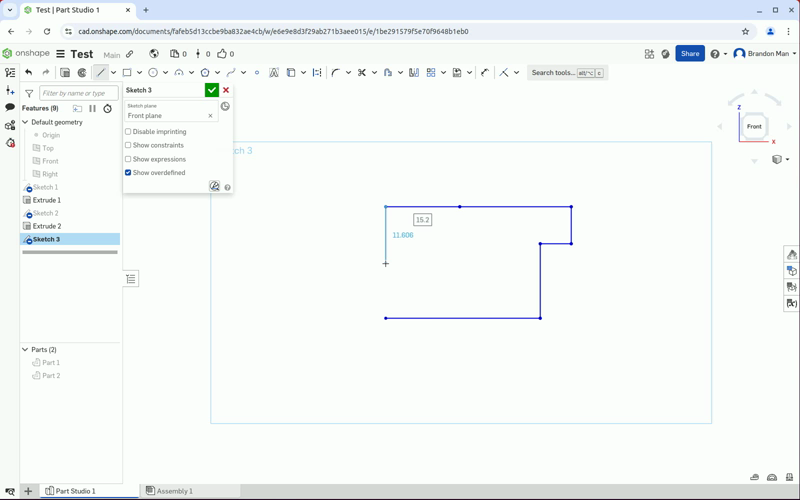
key_up(shift)
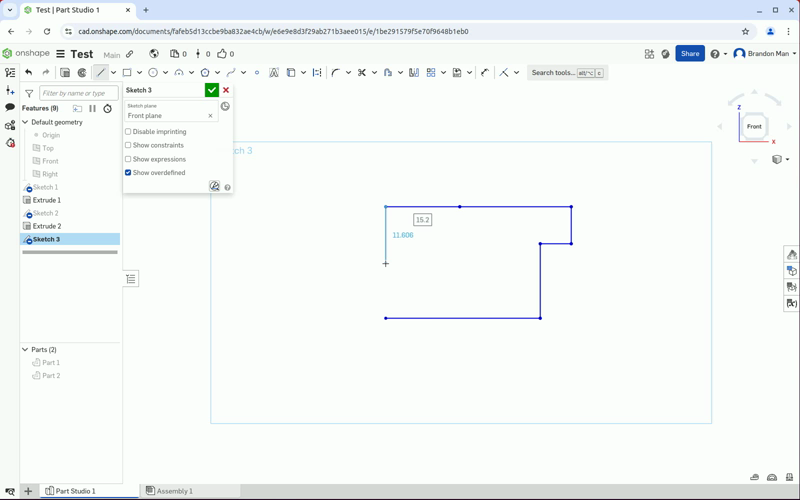
mouse_move(415, 263)
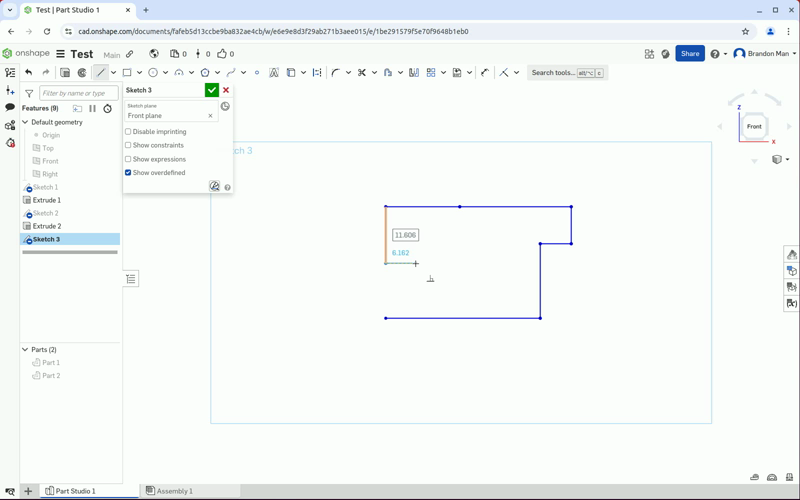
key_down(shift)
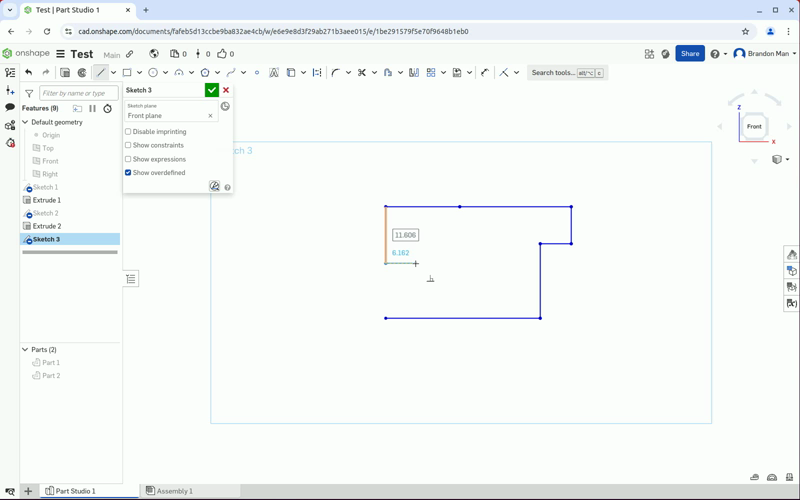
mouse_move(385, 318)
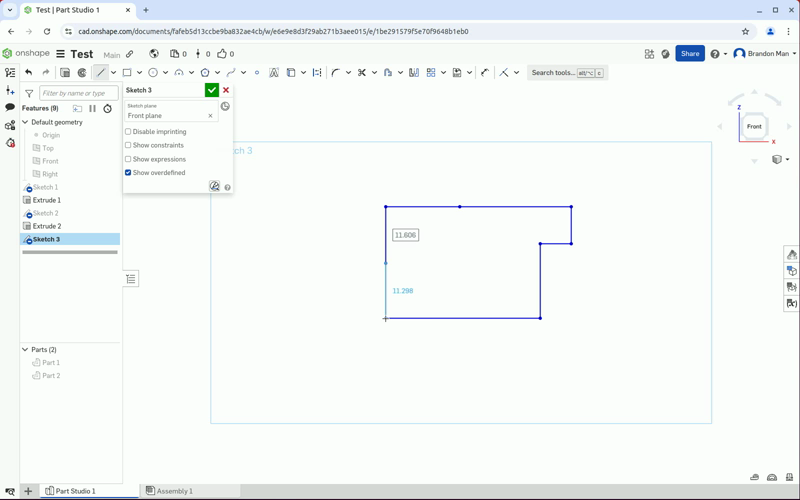
key_up(shift)
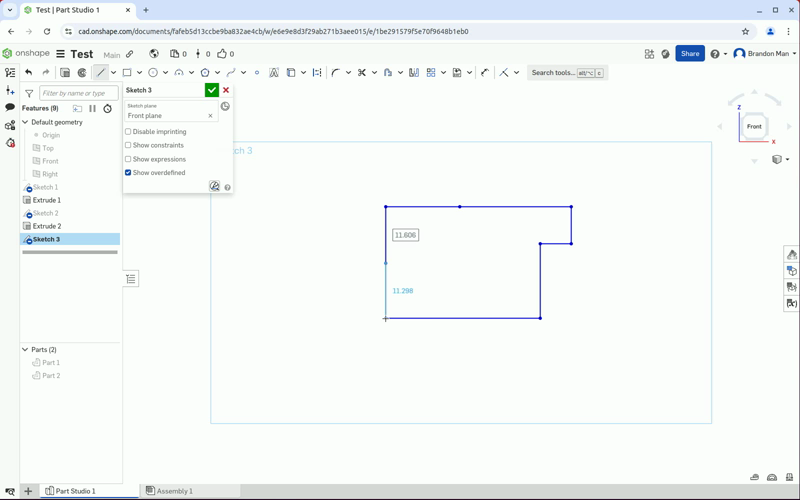
click(385, 318)
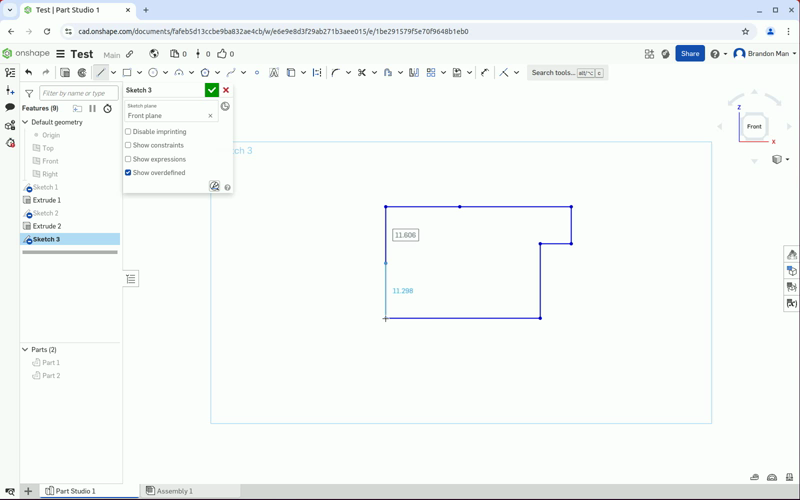
key(esc)
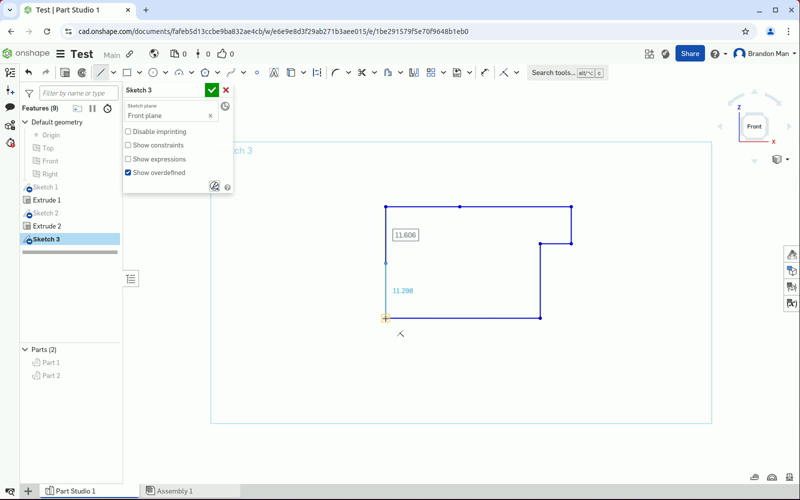
key(c)
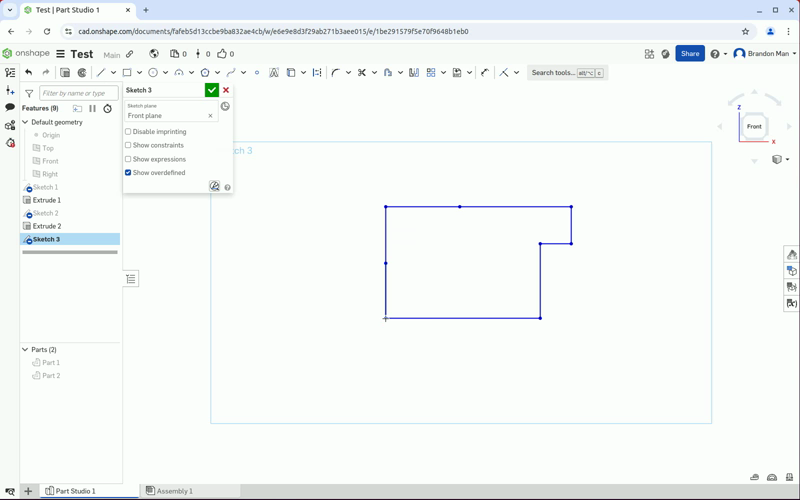
key_down(shift)
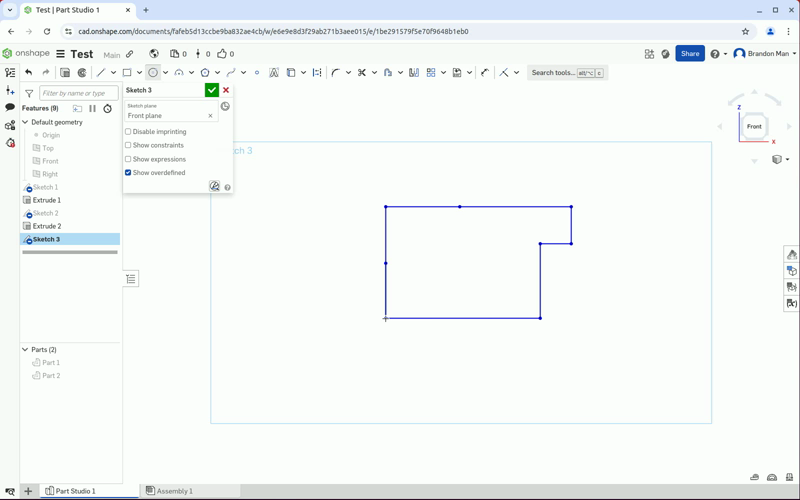
mouse_move(459, 263)
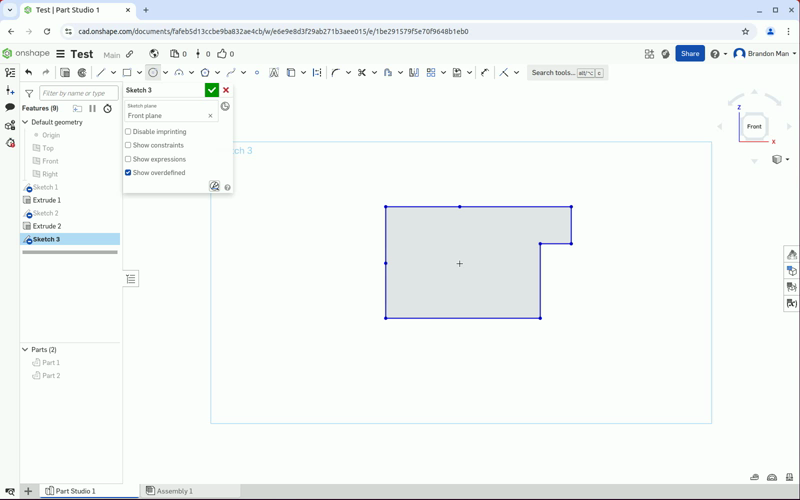
click(459, 263)
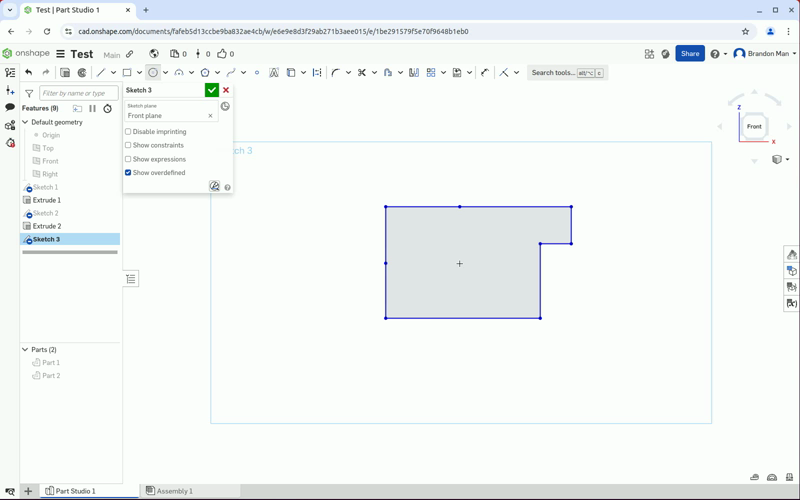
key_up(shift)
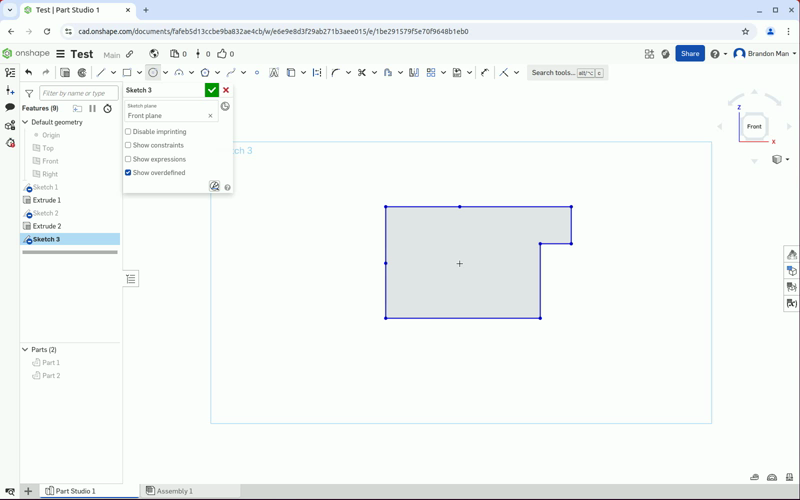
mouse_move(481, 263)
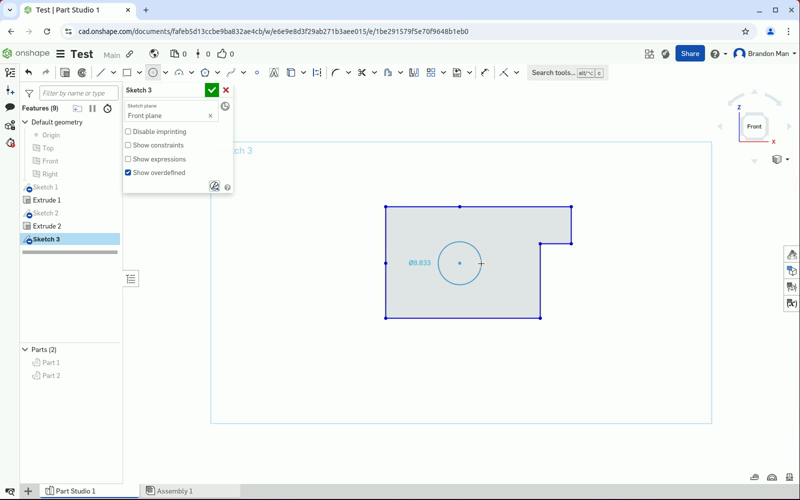
click(481, 263)
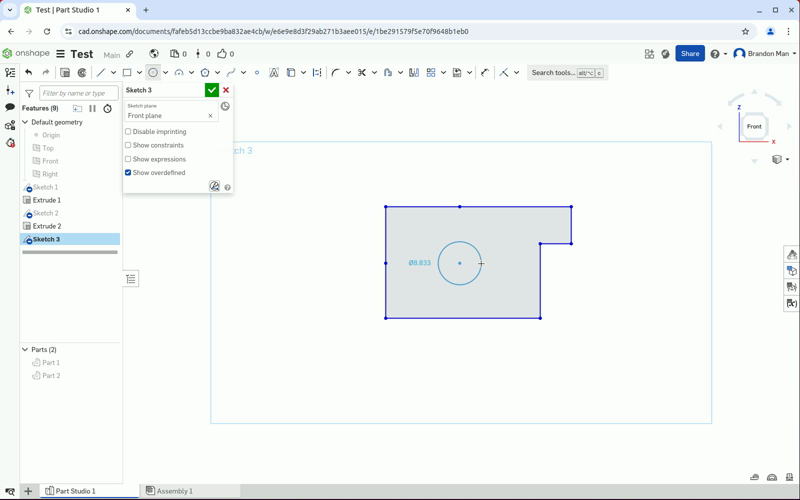
key(esc)
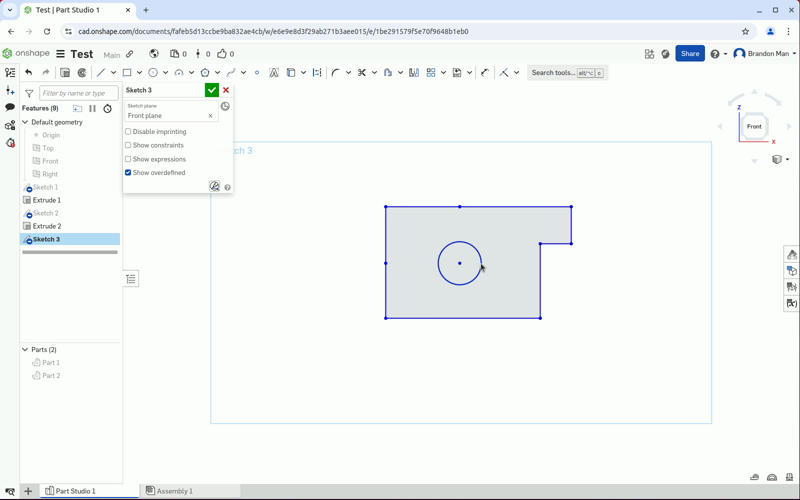
mouse_move(501, 229)
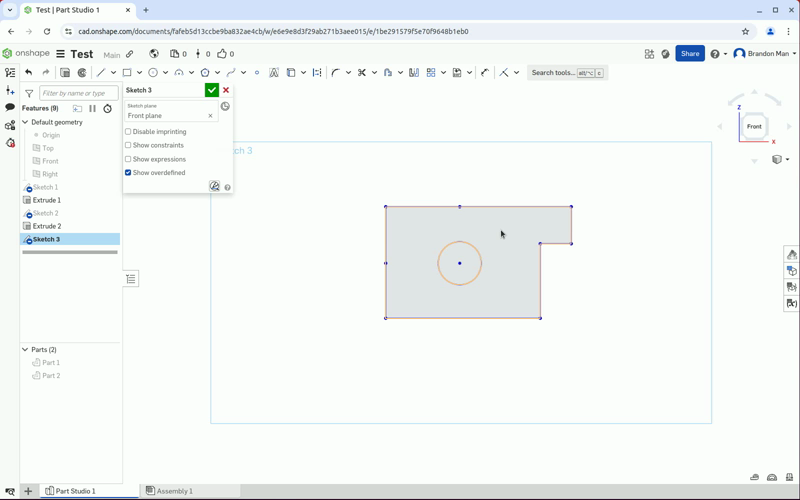
click(501, 229)
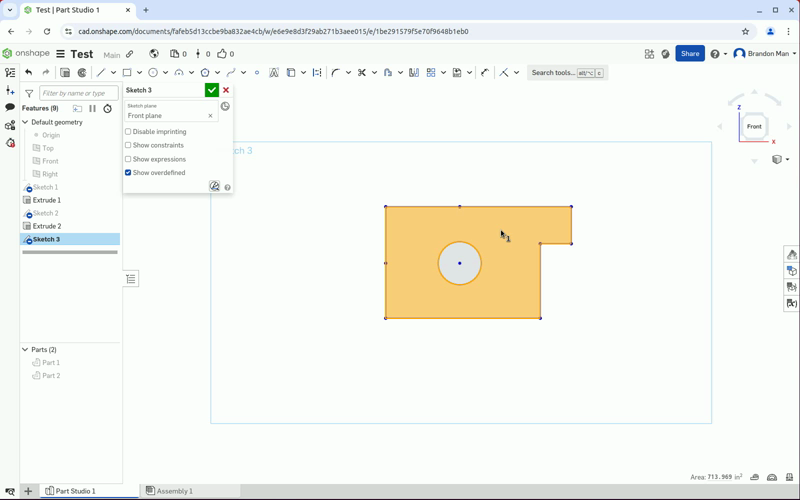
mouse_move(73, 352)
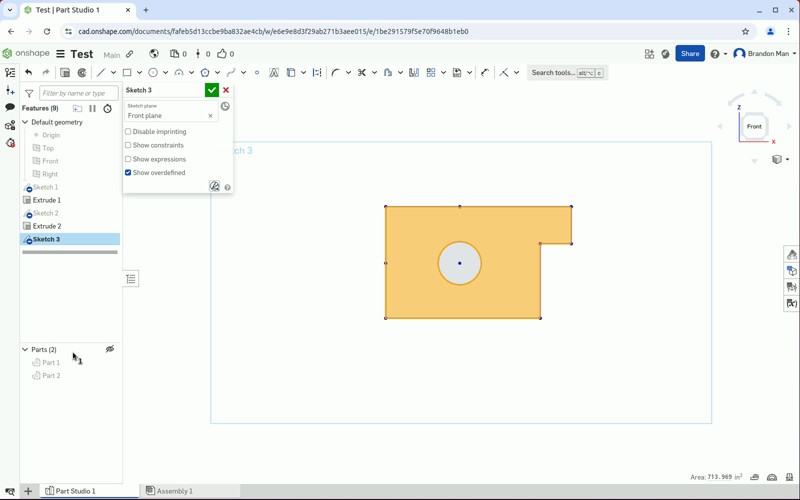
key(shift+y)
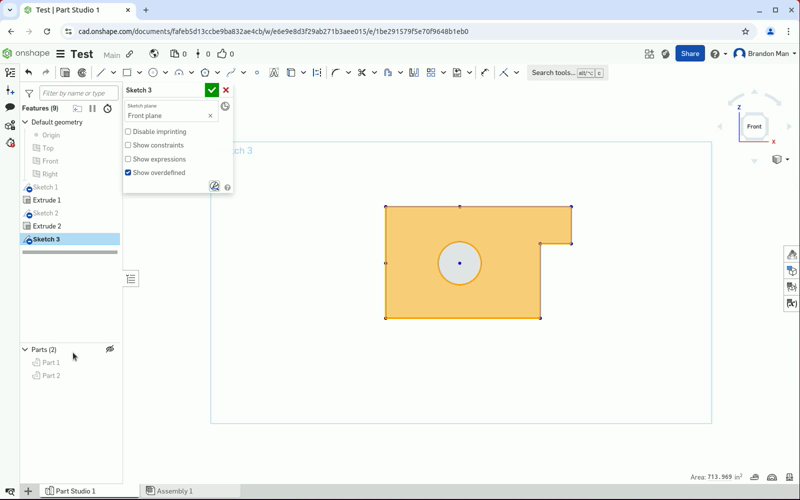
key(shift+e)
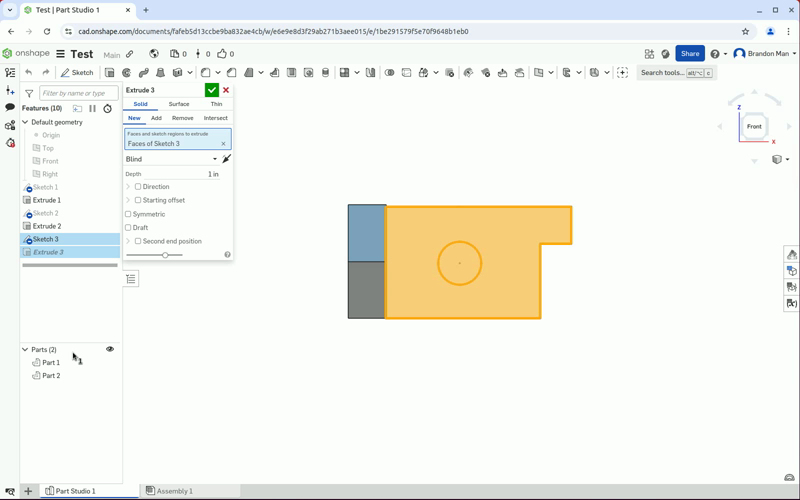
mouse_move(143, 106)
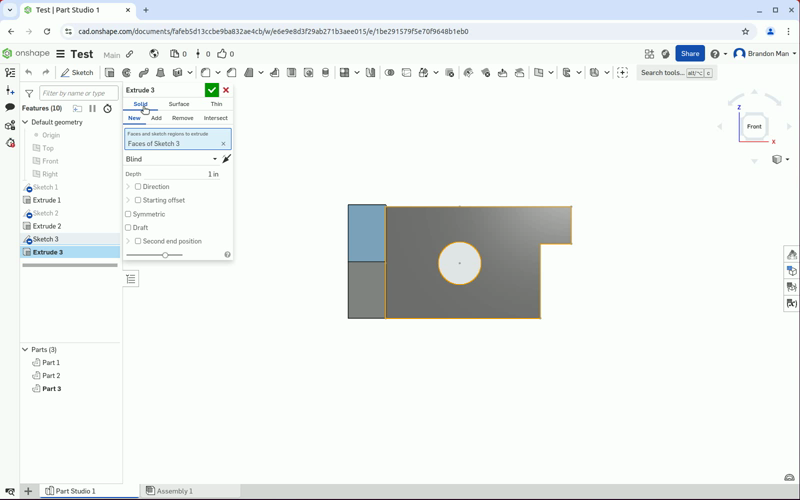
click(143, 106)
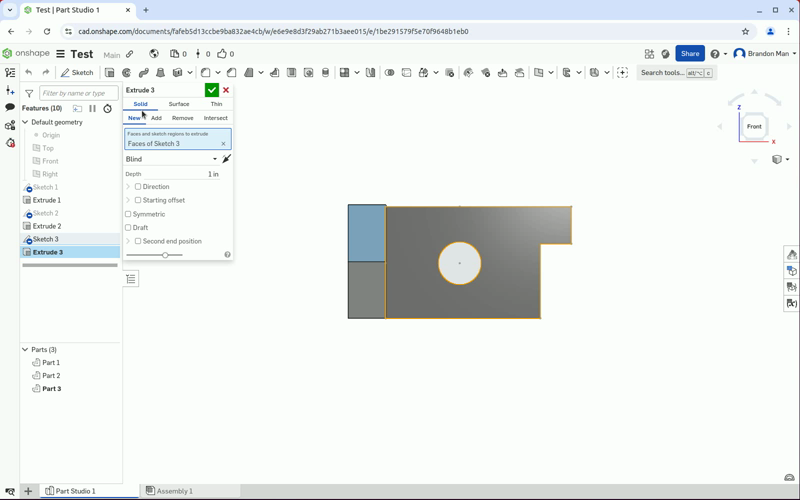
mouse_move(137, 120)
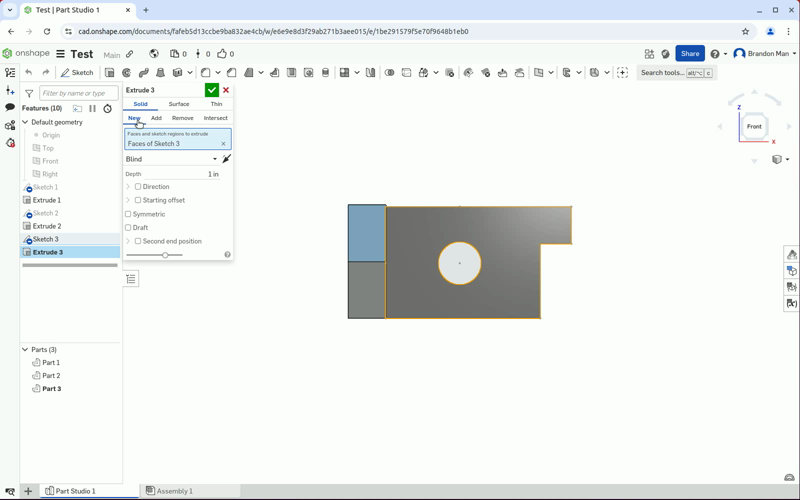
click(137, 120)
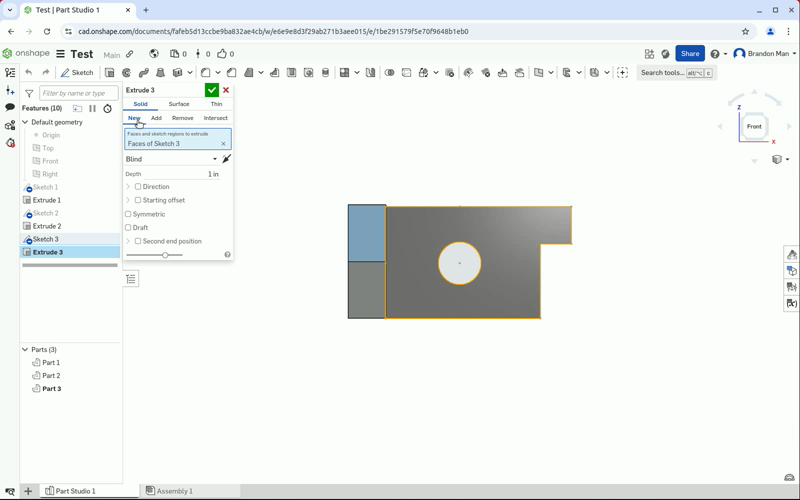
key(tab, 4)
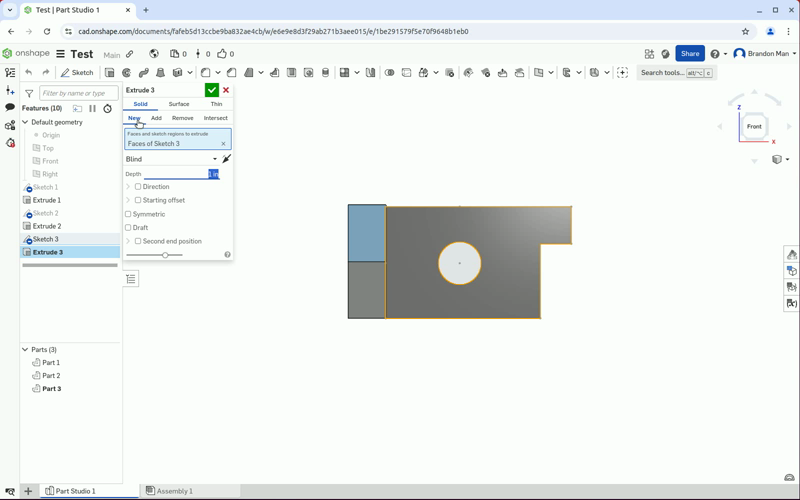
text(7.703)
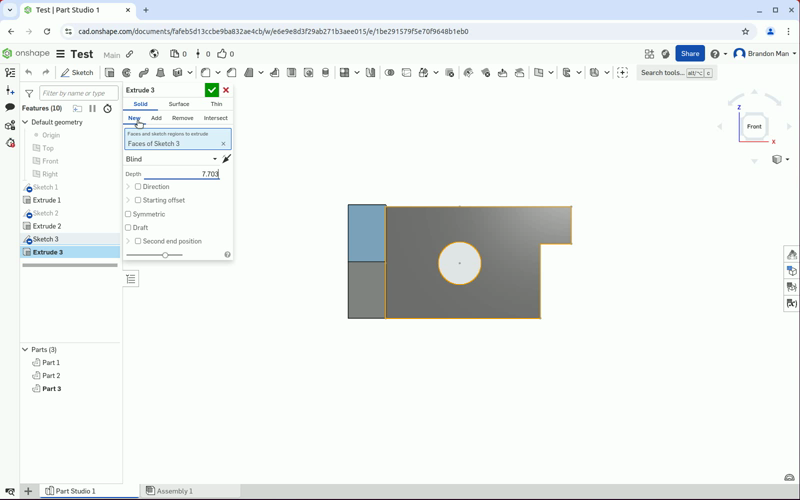
key(enter)
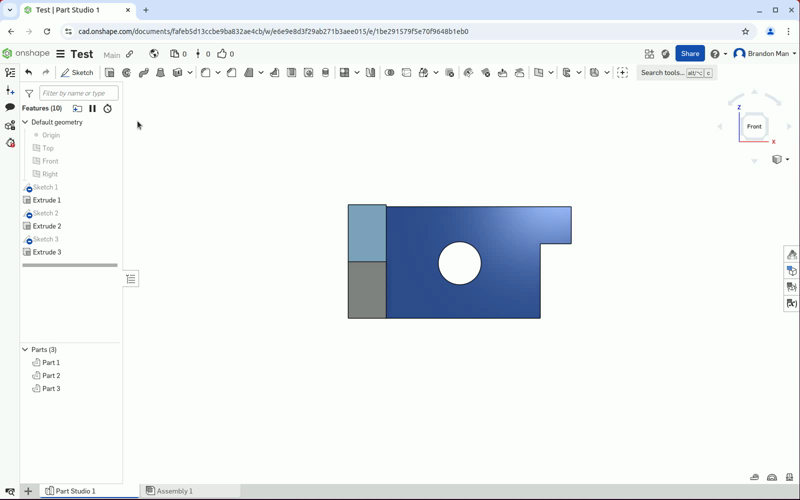
key(shift+h)
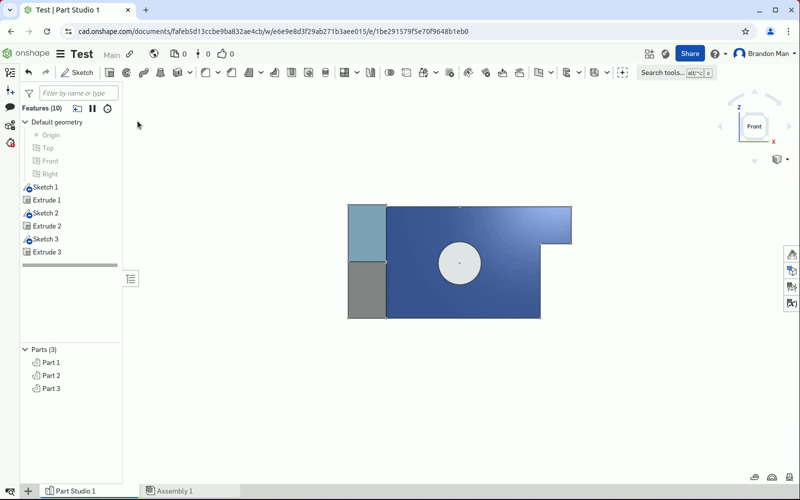
key(shift+h)
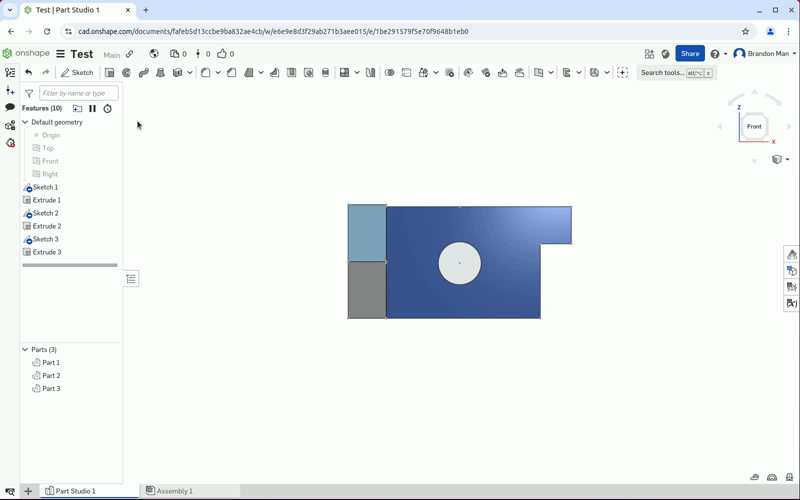
key(shift+7)
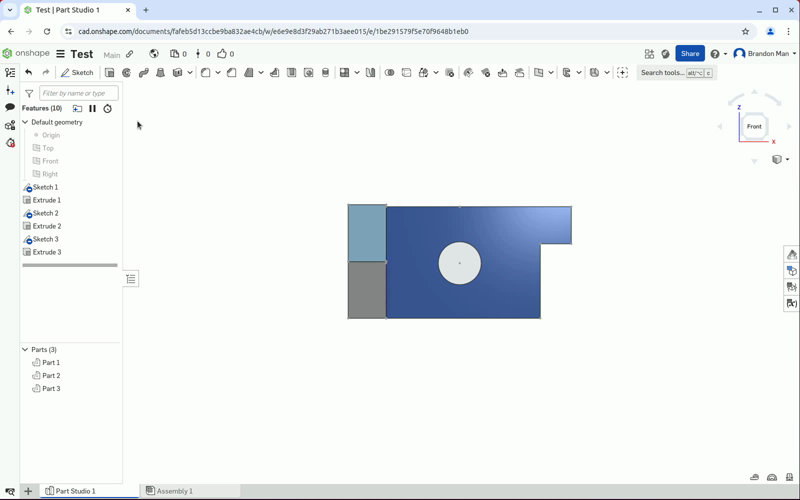
key(left, 2)
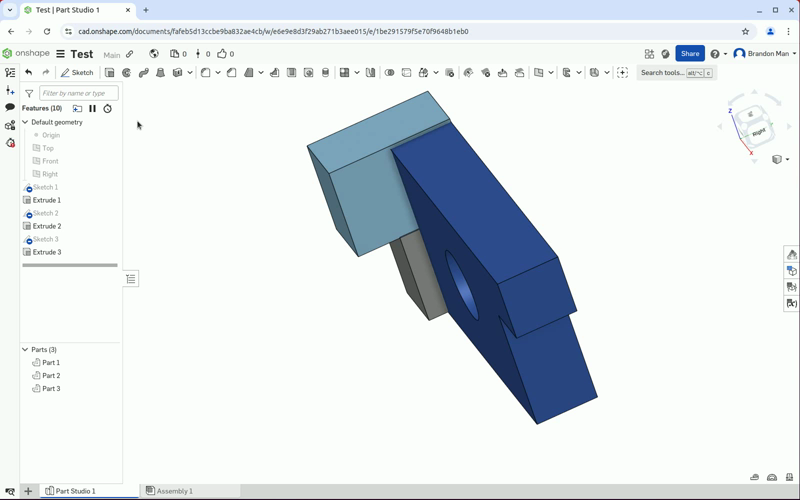
key(down, 2)
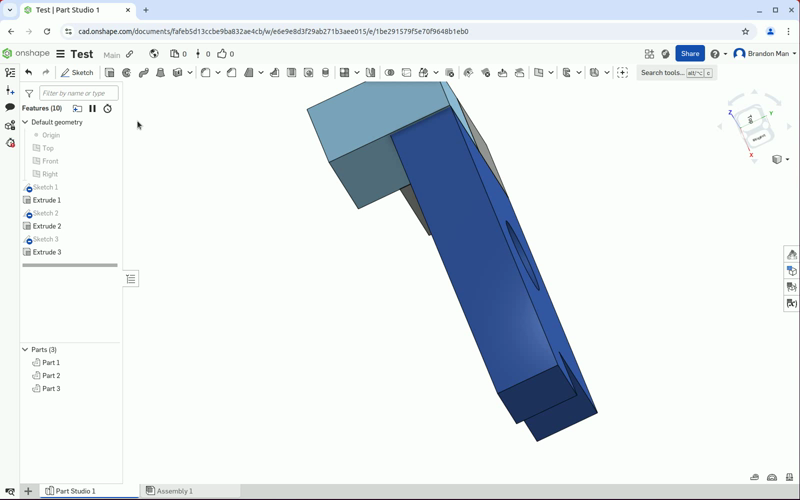
key(up, 2)
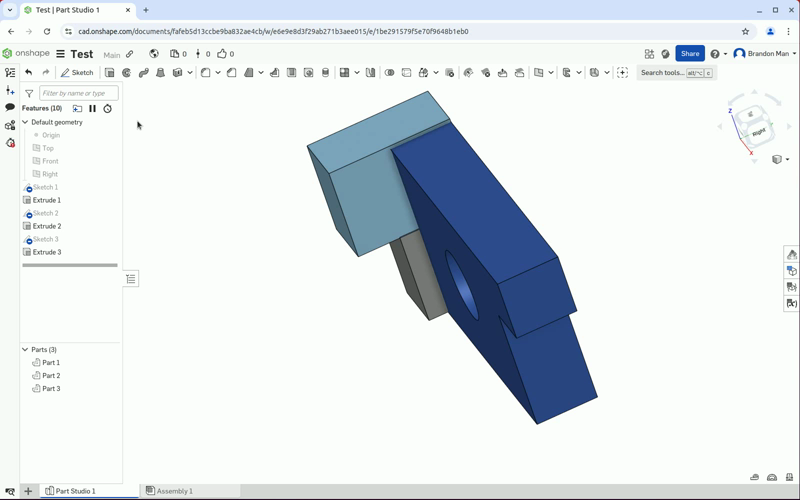
key(right, 2)
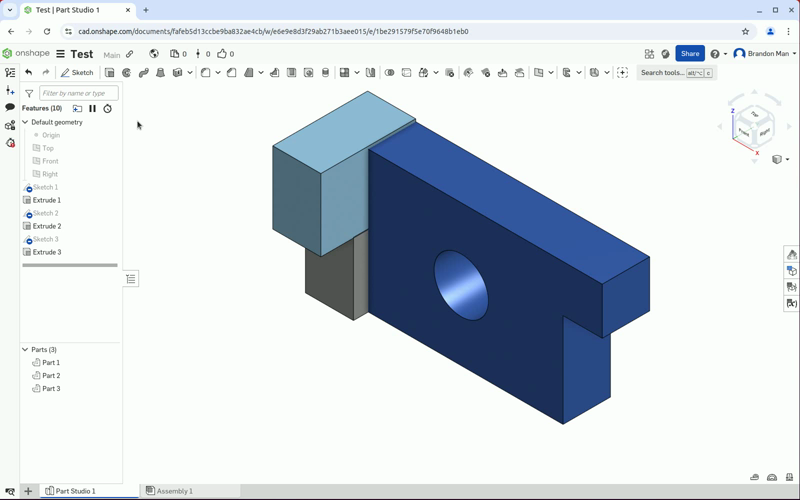
mouse_move(73, 189)
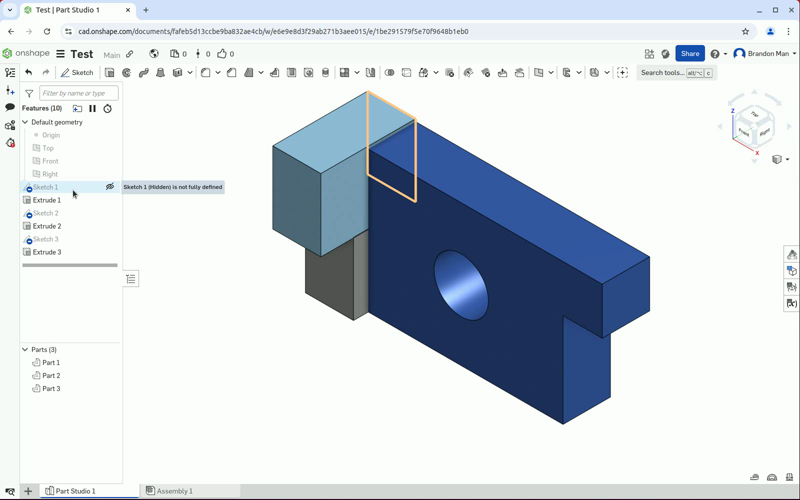
click(73, 189)